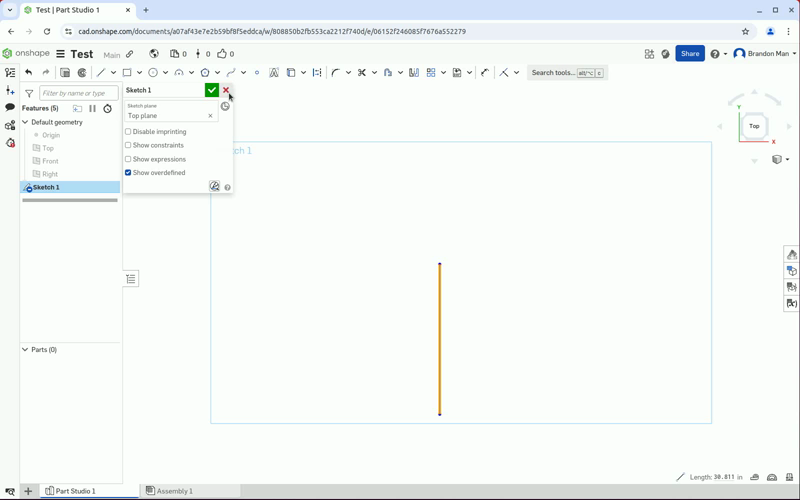
key(shift+h)
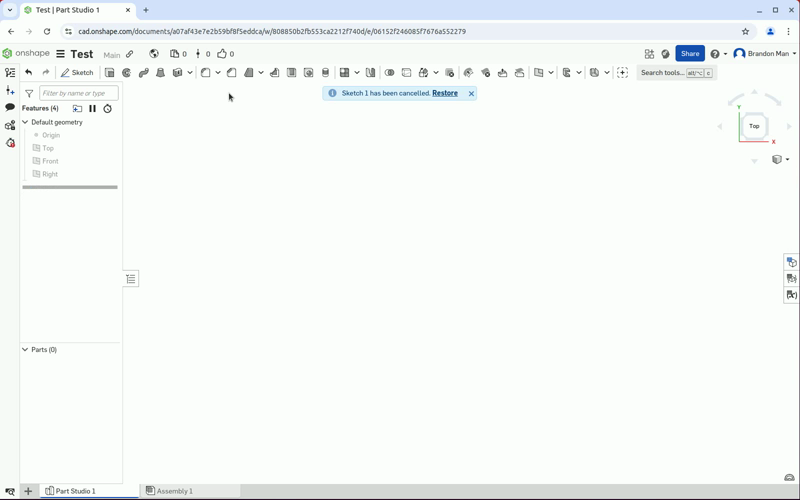
mouse_move(73, 352)
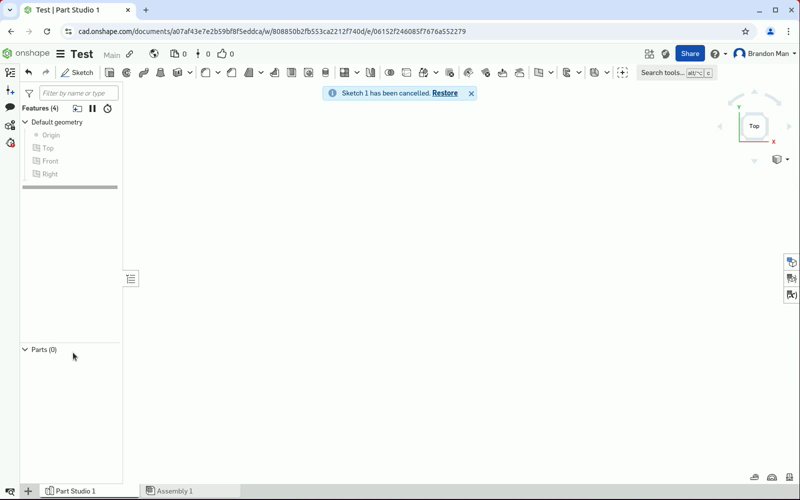
key(y)
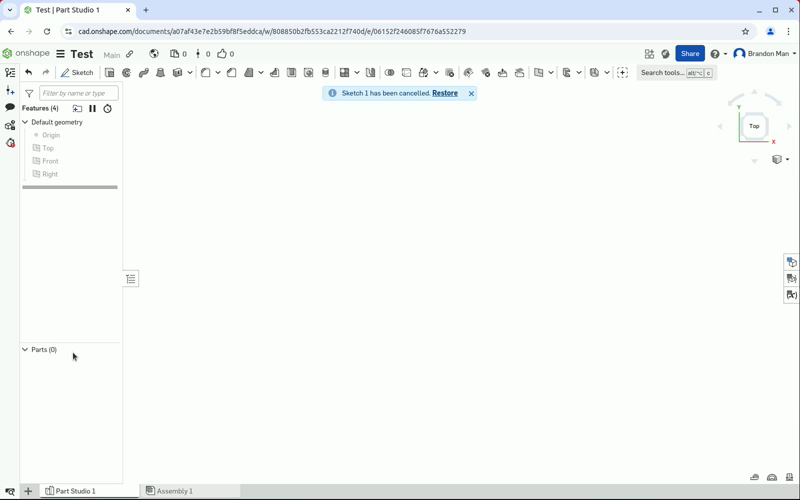
key(shift+p)
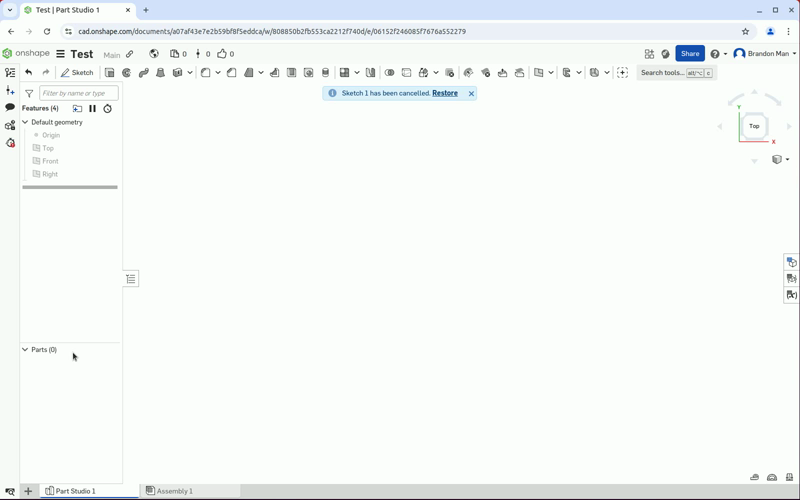
key(space)
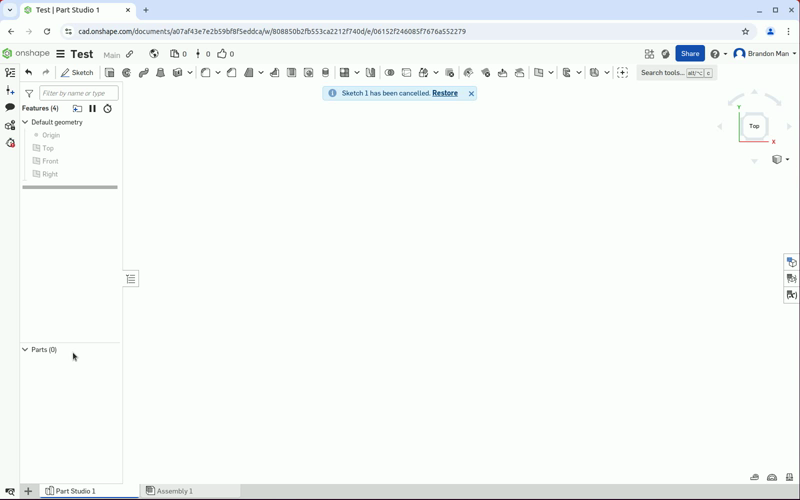
key_down(shift)
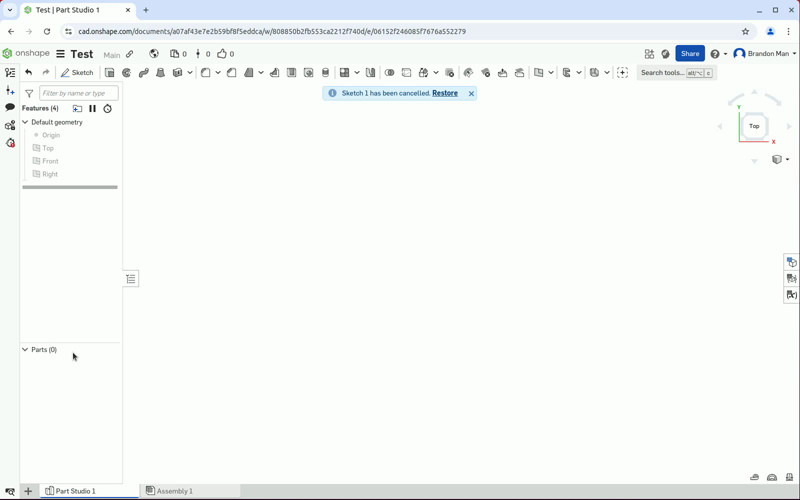
key(up)
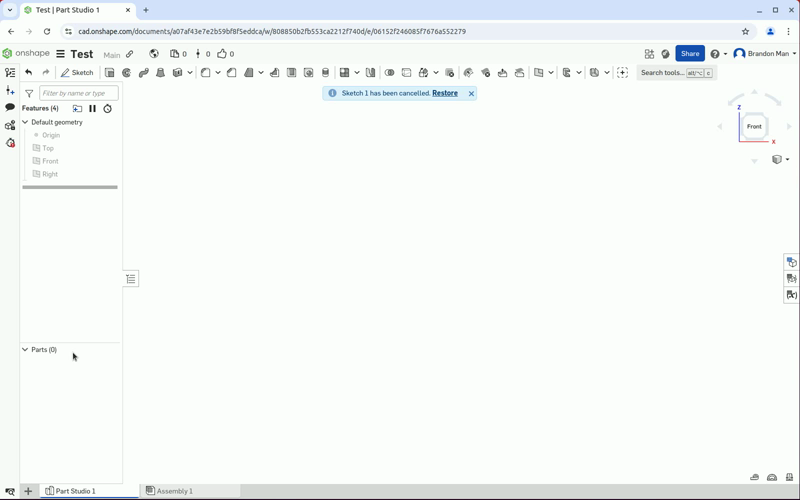
key_up(shift)
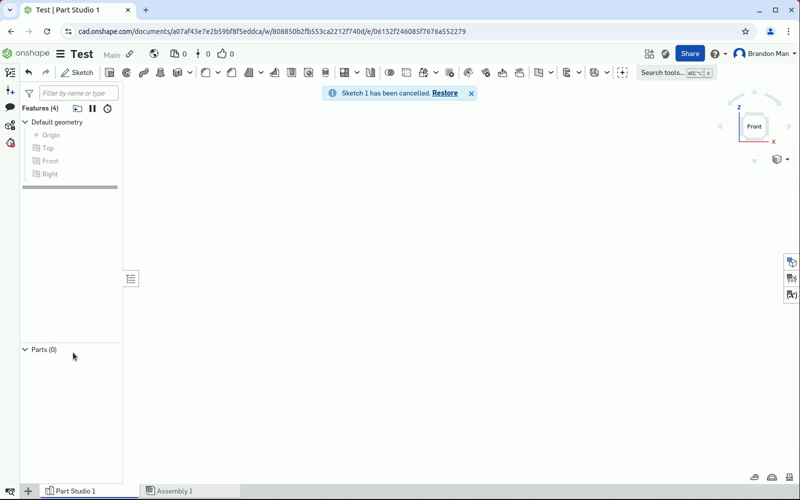
mouse_move(73, 352)
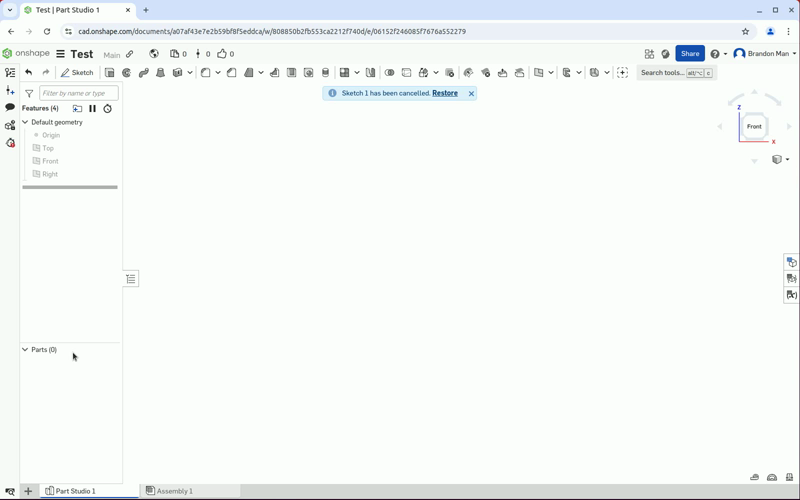
key(shift+y)
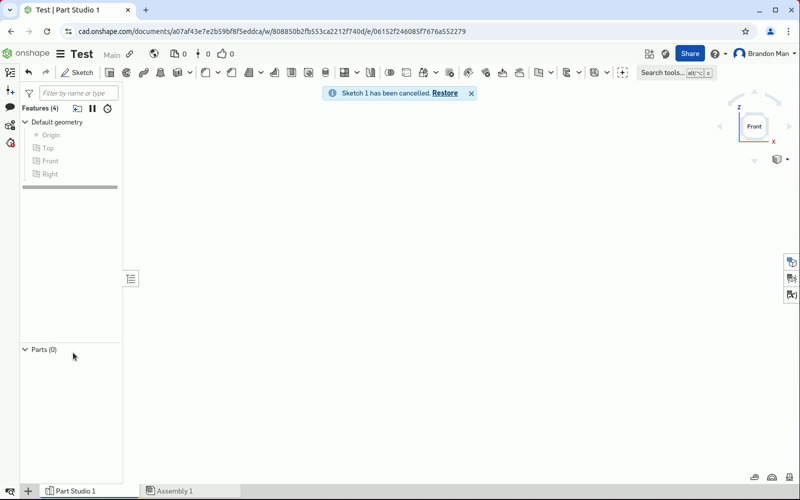
key(shift+s)
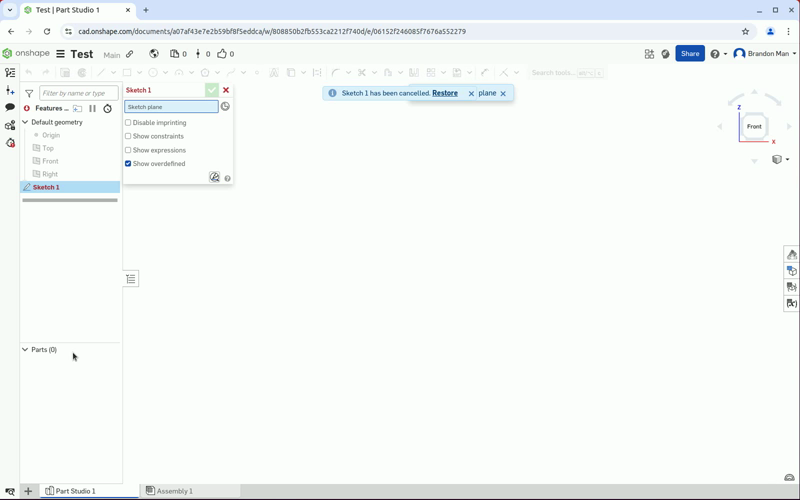
mouse_move(73, 163)
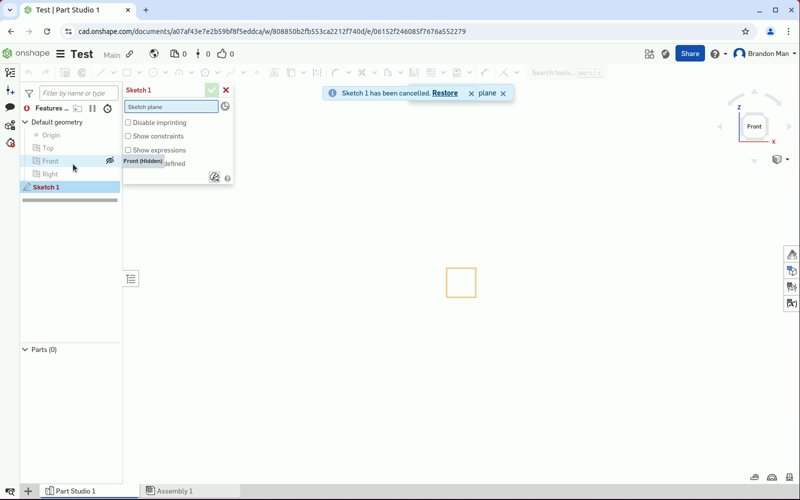
click(73, 163)
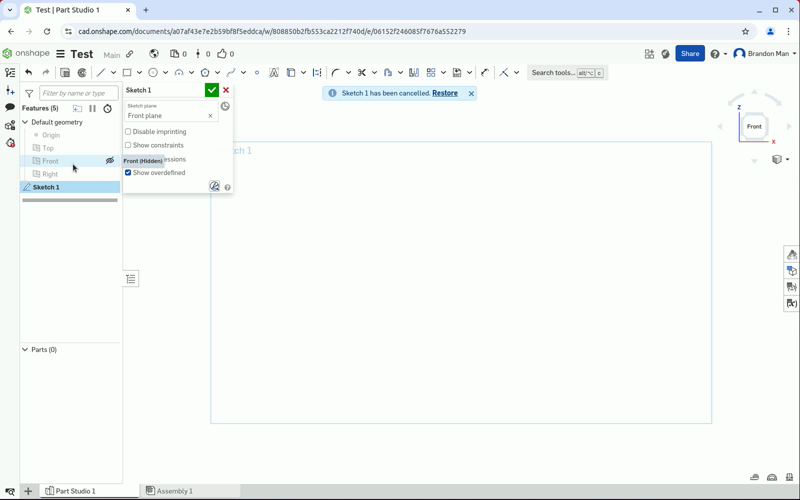
mouse_move(73, 352)
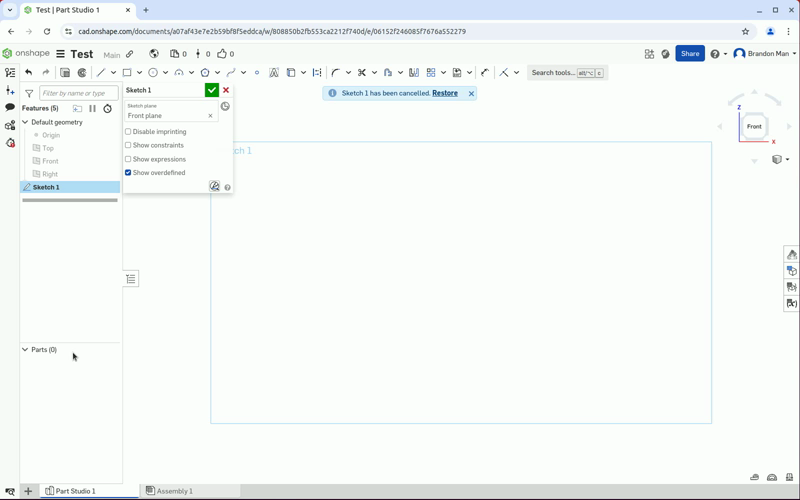
key(y)
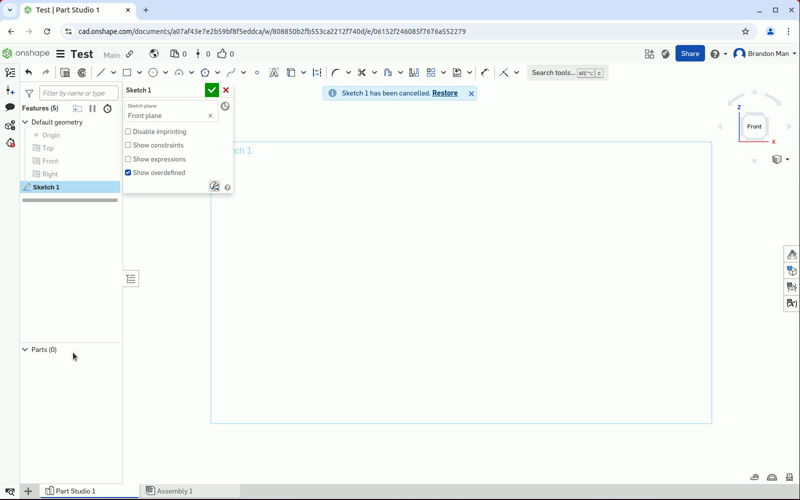
key(l)
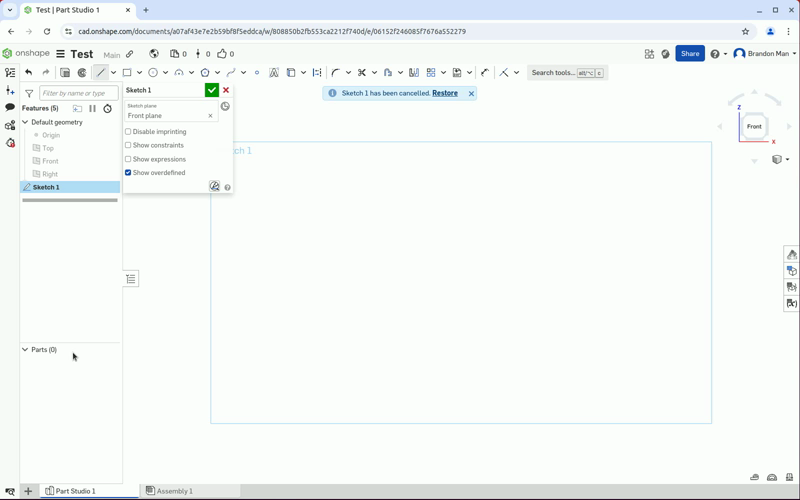
key_down(shift)
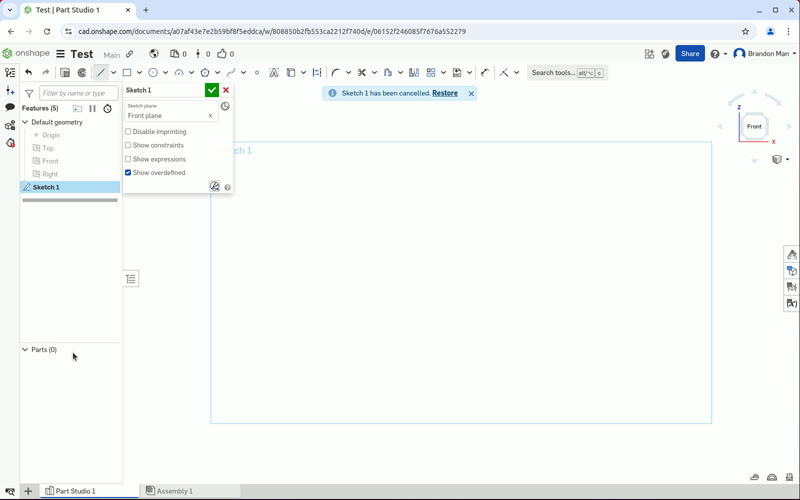
mouse_move(412, 305)
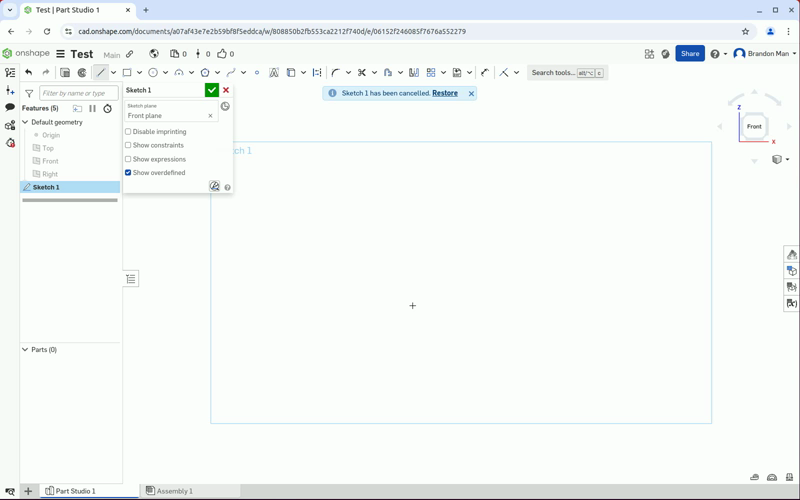
click(412, 305)
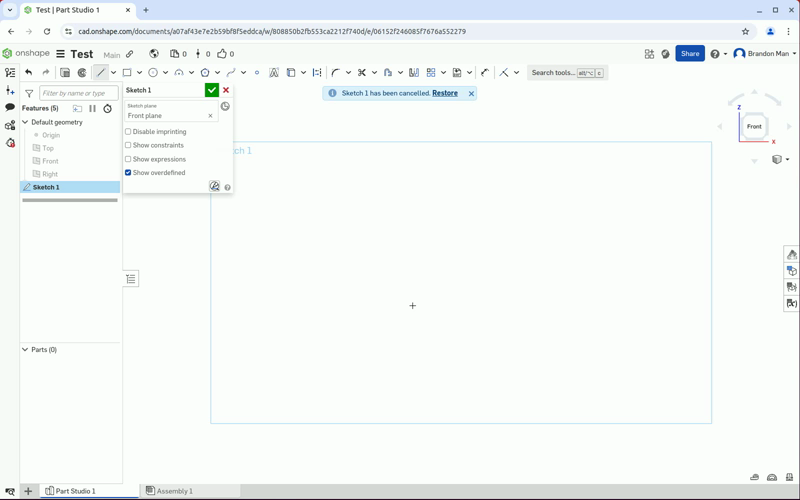
key_up(shift)
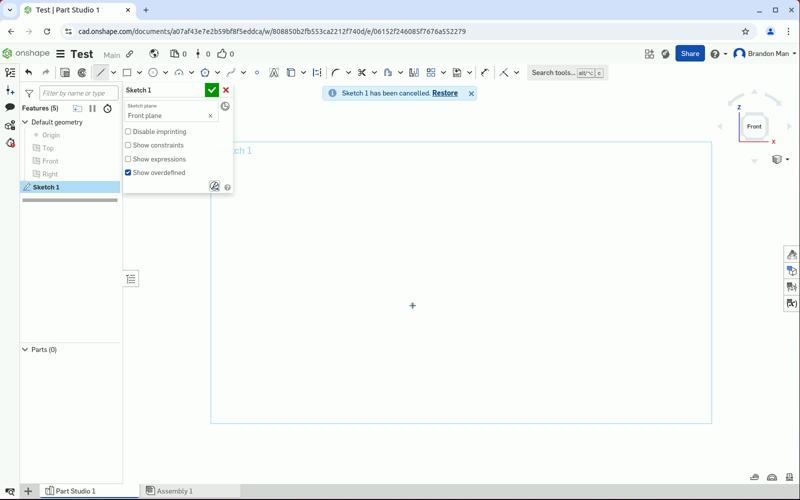
key_down(shift)
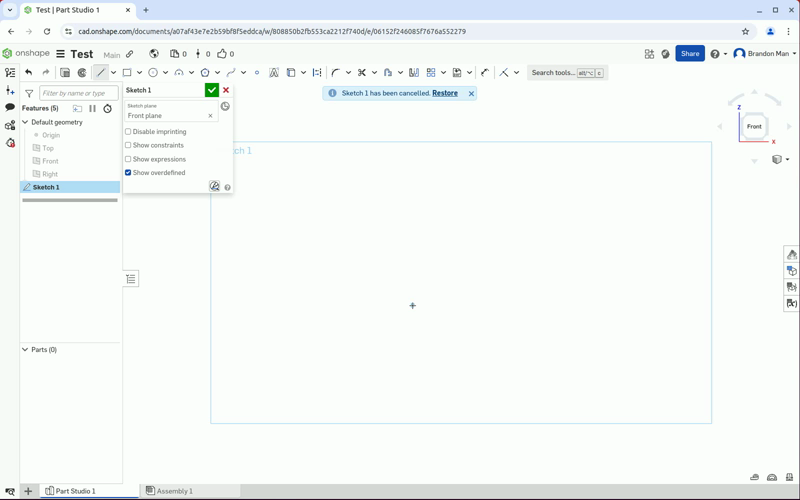
mouse_move(509, 305)
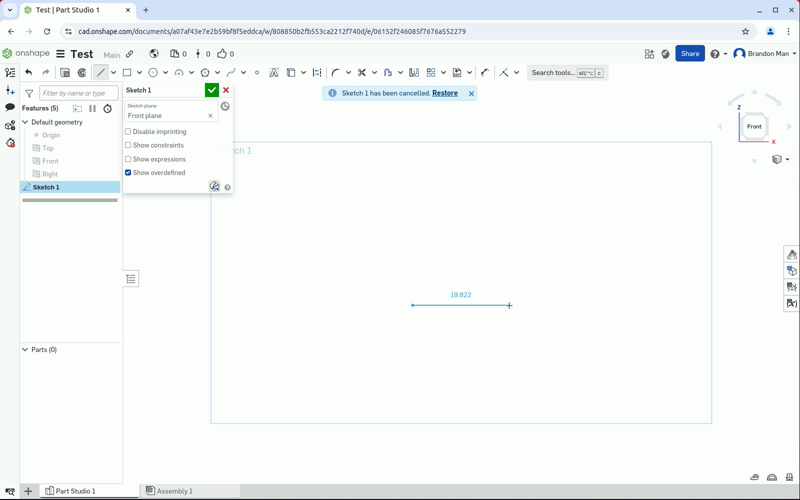
click(509, 305)
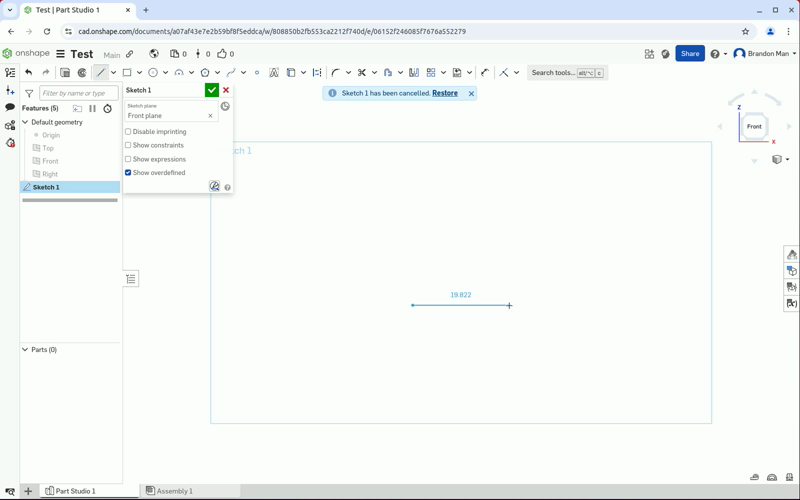
key_up(shift)
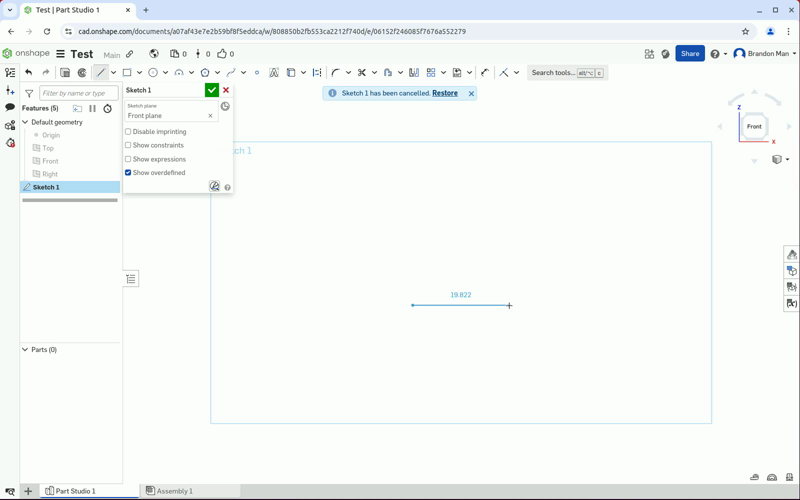
key_down(shift)
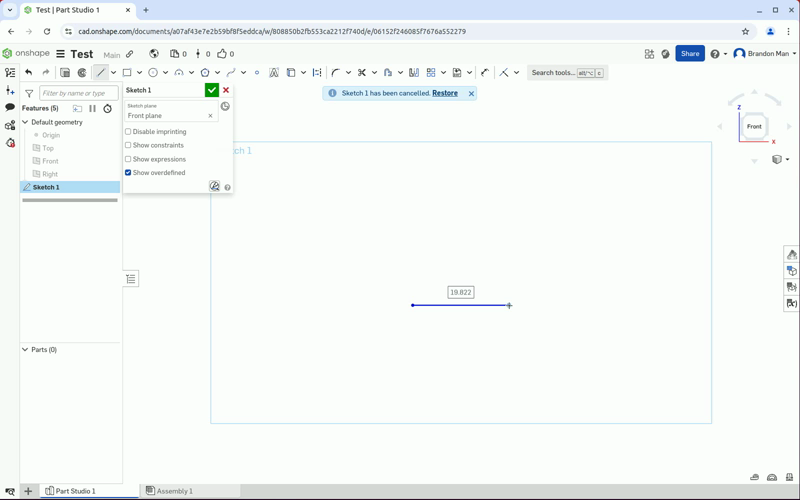
mouse_move(539, 305)
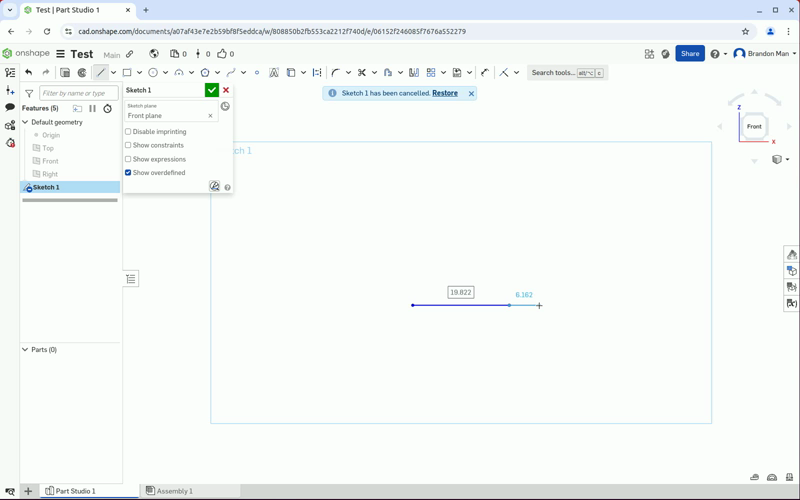
mouse_move(509, 261)
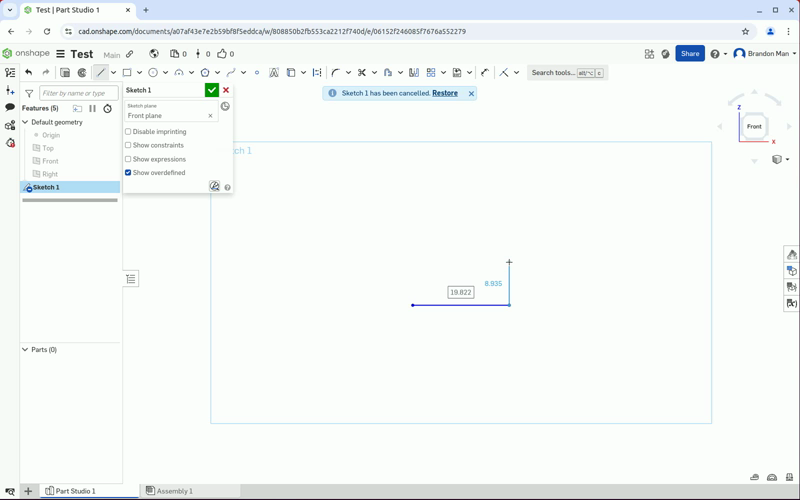
click(509, 261)
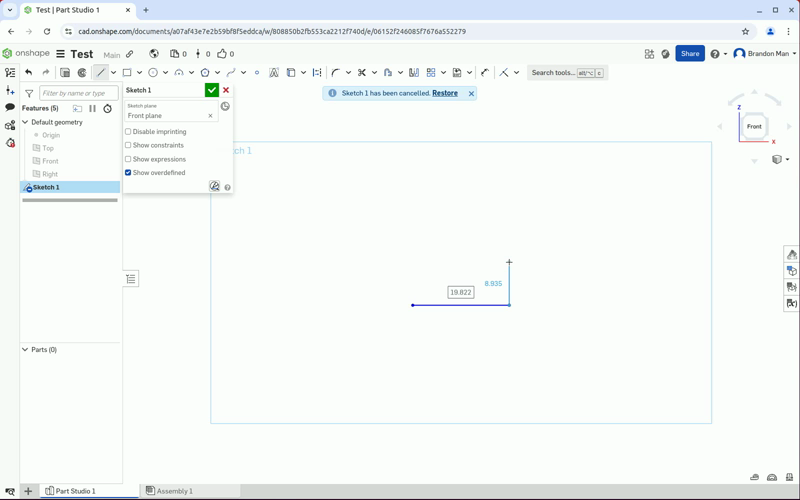
key_up(shift)
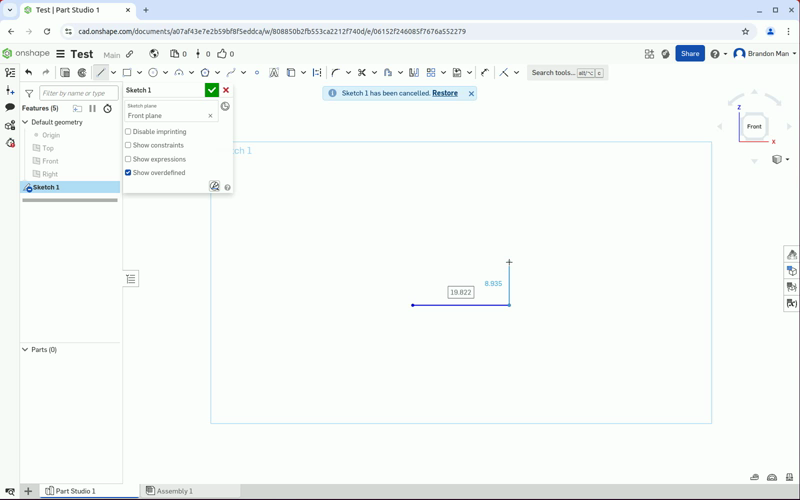
key_down(shift)
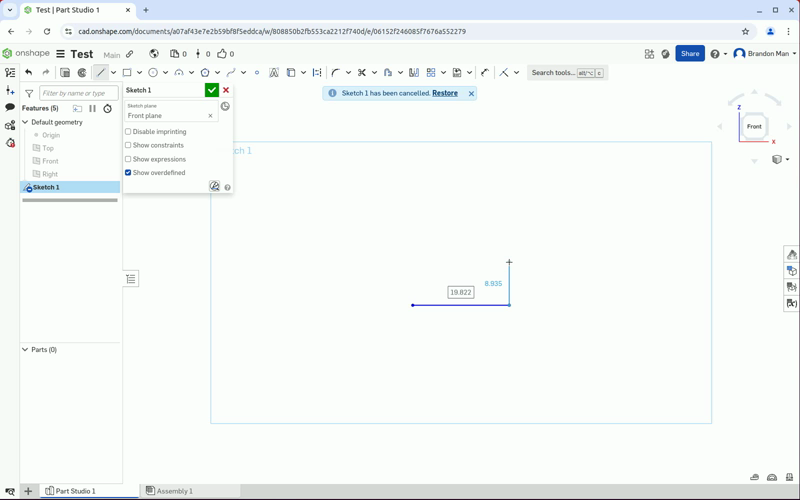
mouse_move(412, 261)
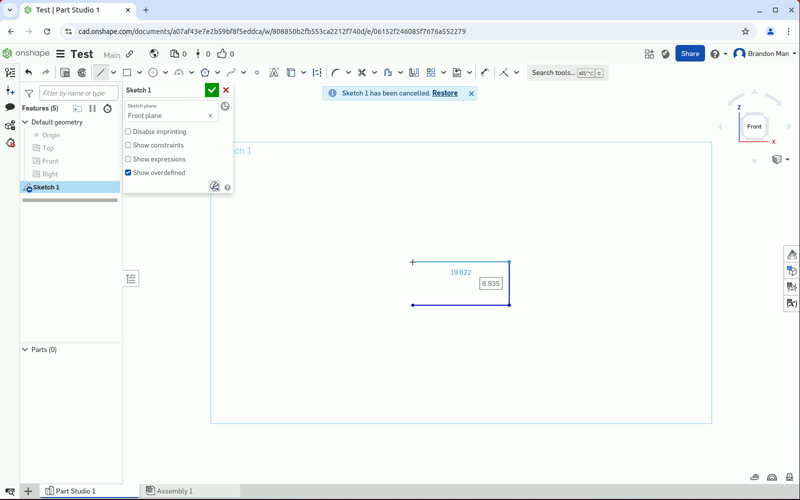
click(412, 261)
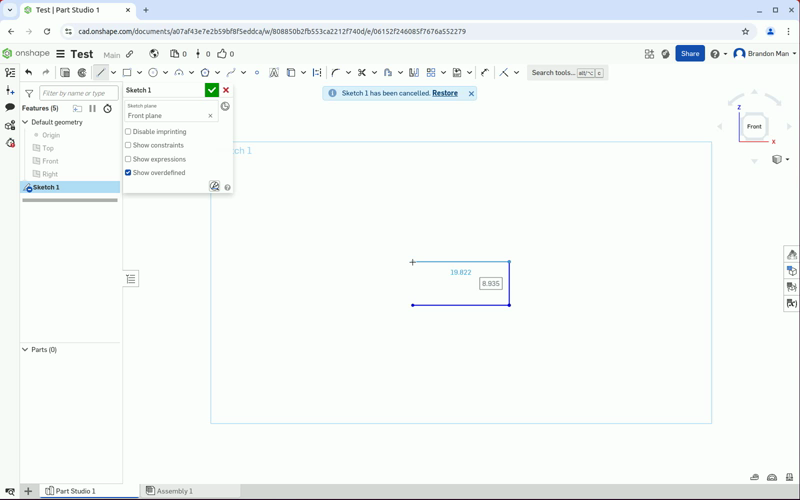
key_up(shift)
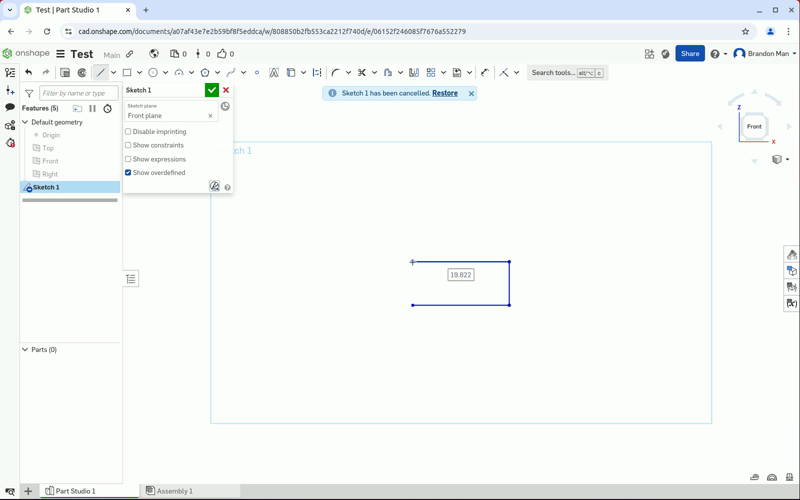
mouse_move(442, 261)
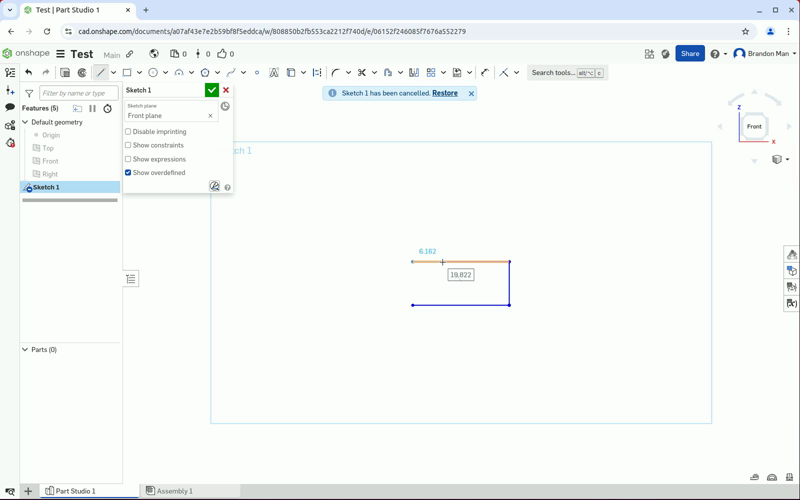
key_down(shift)
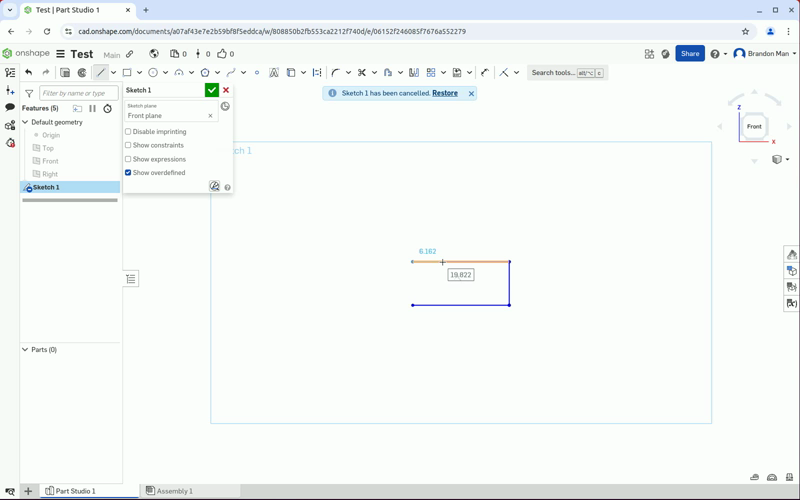
mouse_move(412, 305)
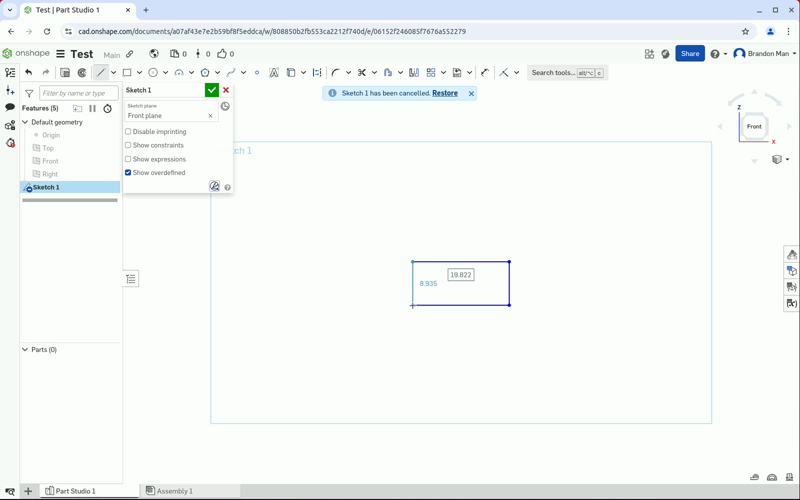
key_up(shift)
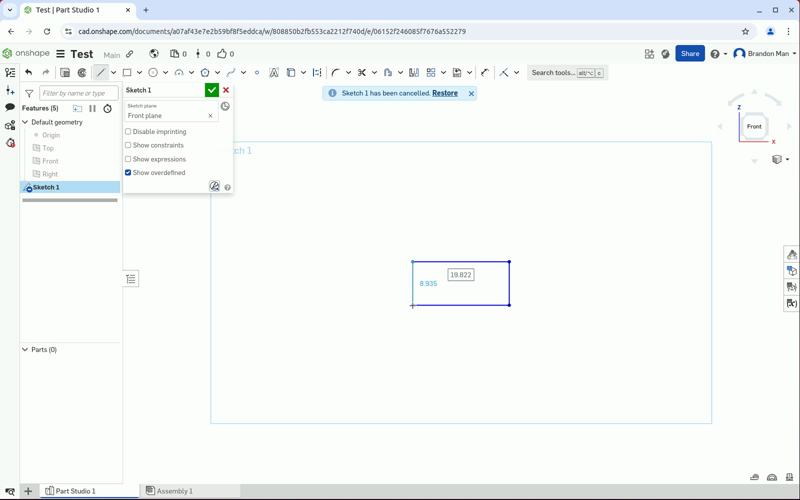
click(412, 305)
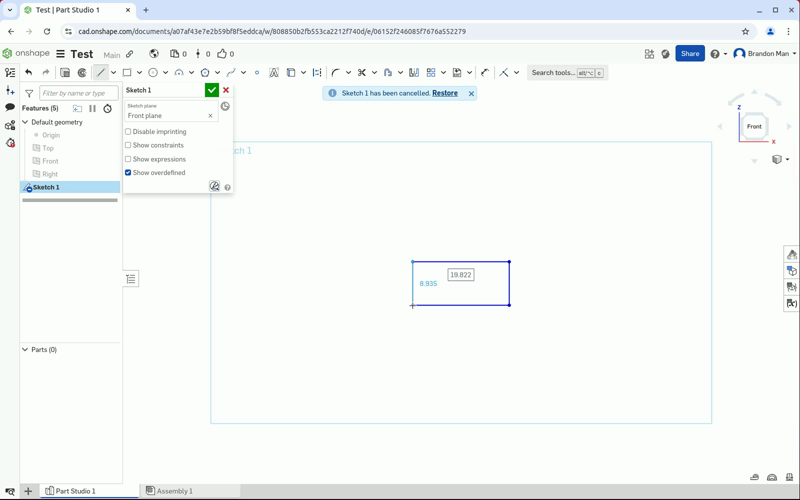
key(esc)
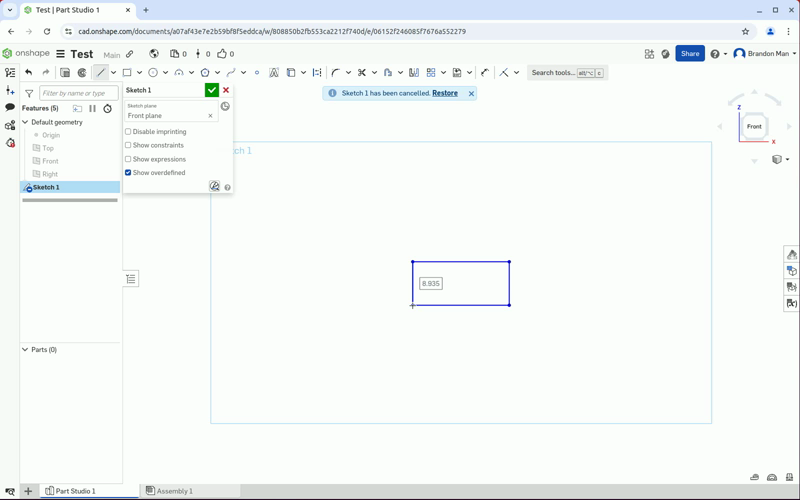
mouse_move(501, 272)
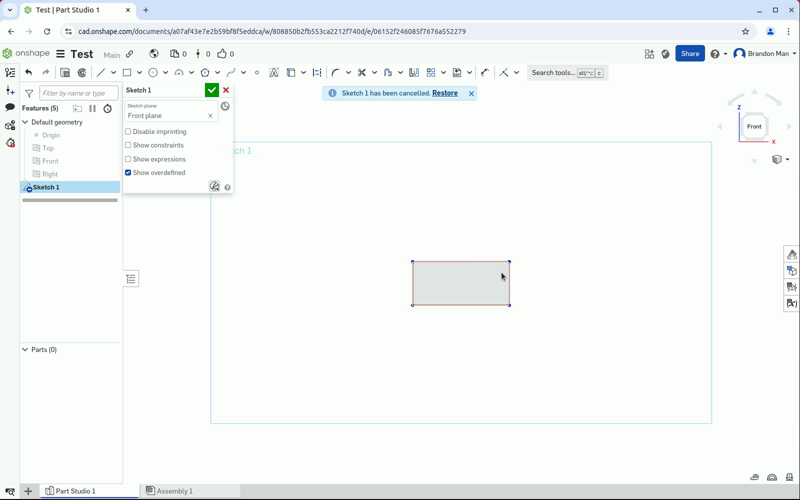
click(501, 272)
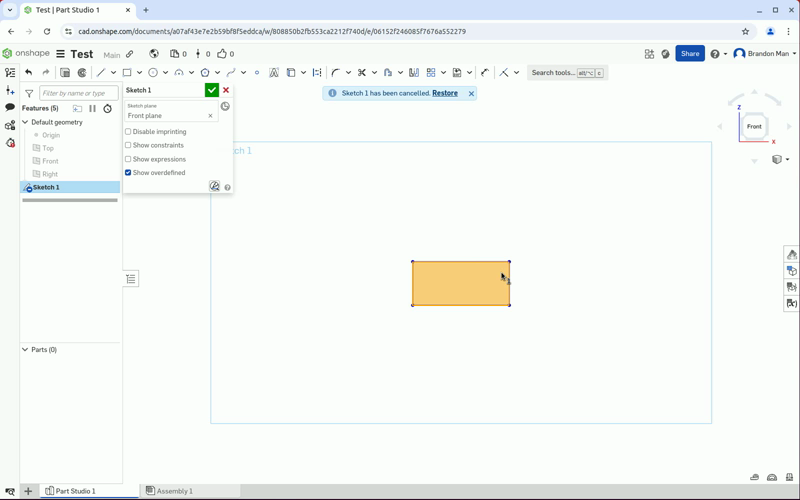
mouse_move(73, 352)
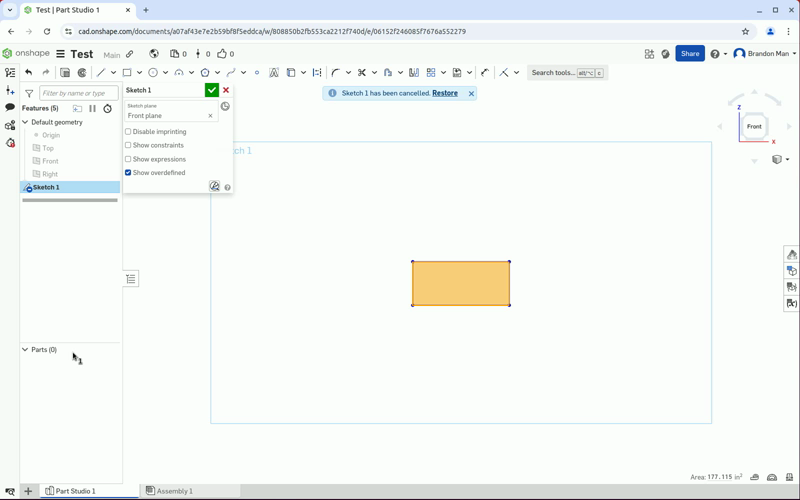
key(shift+y)
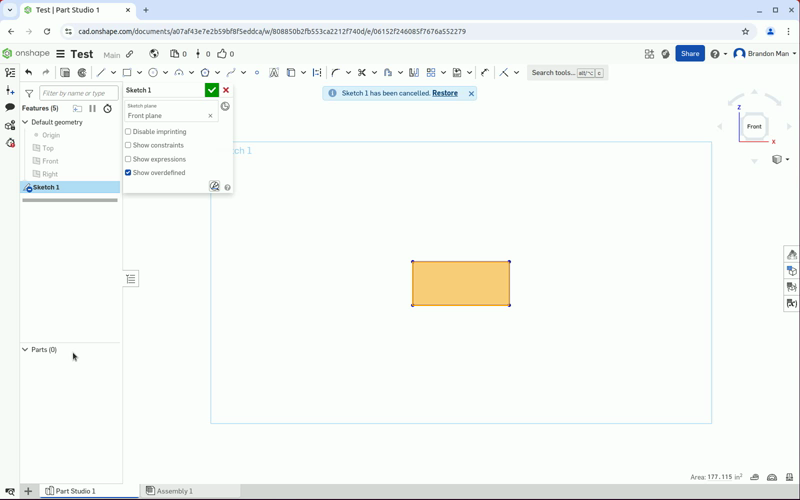
key(shift+e)
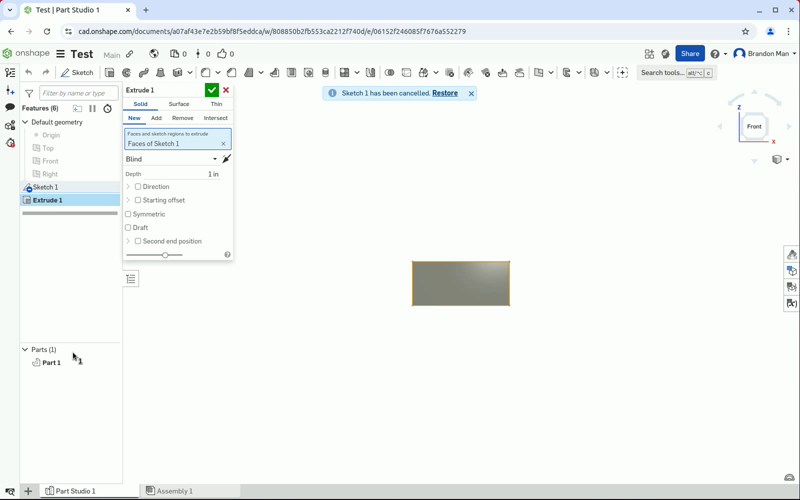
mouse_move(143, 106)
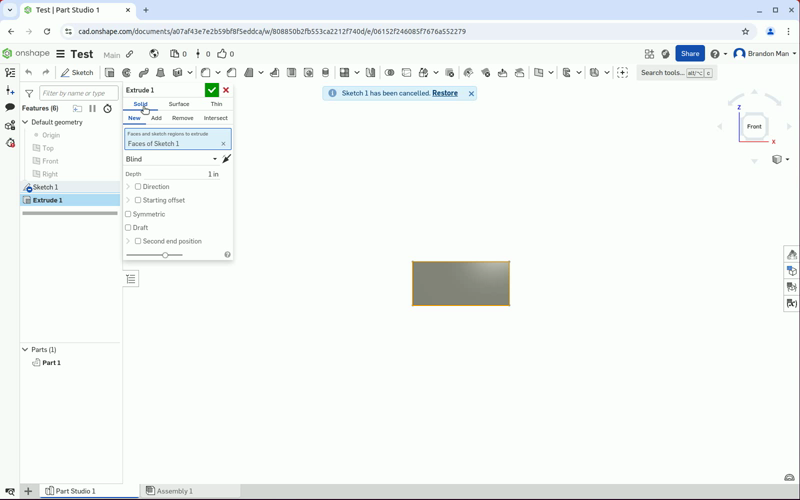
click(143, 106)
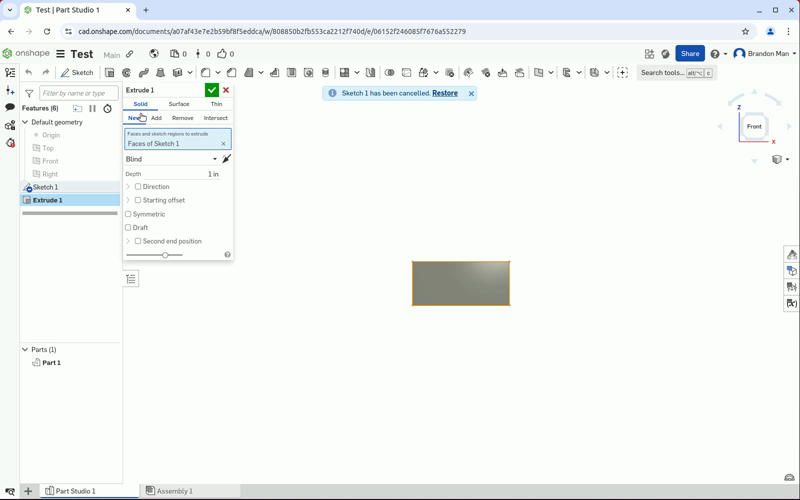
mouse_move(137, 120)
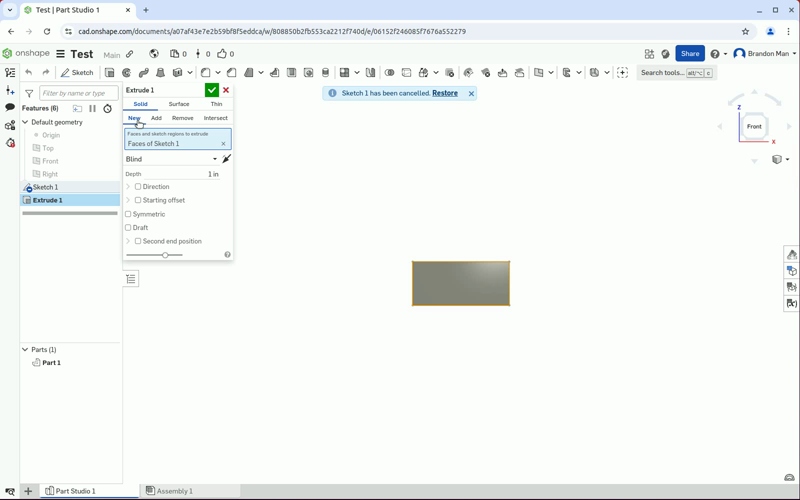
click(137, 120)
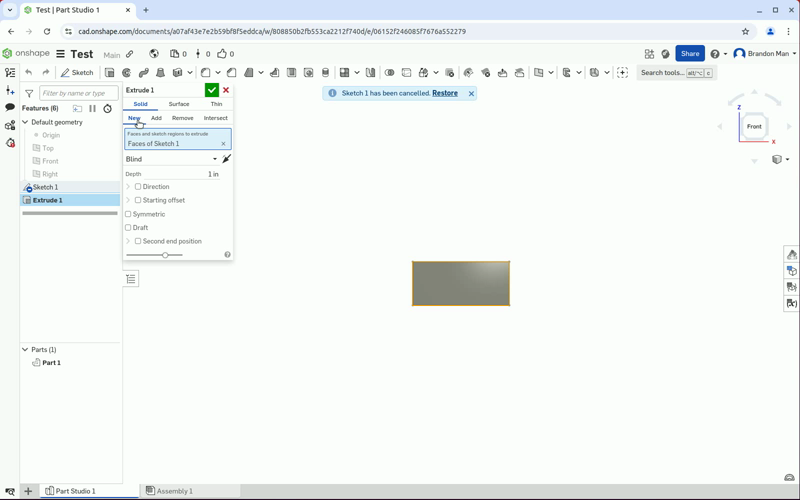
key(tab, 4)
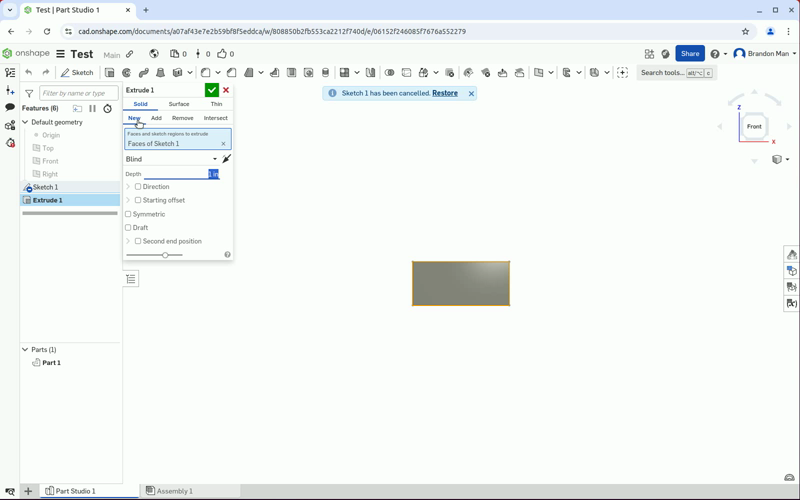
text(23.108)
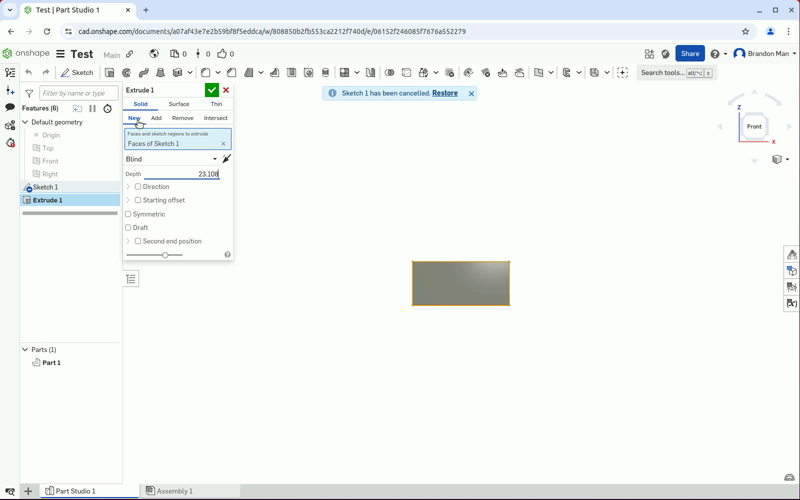
key(enter)
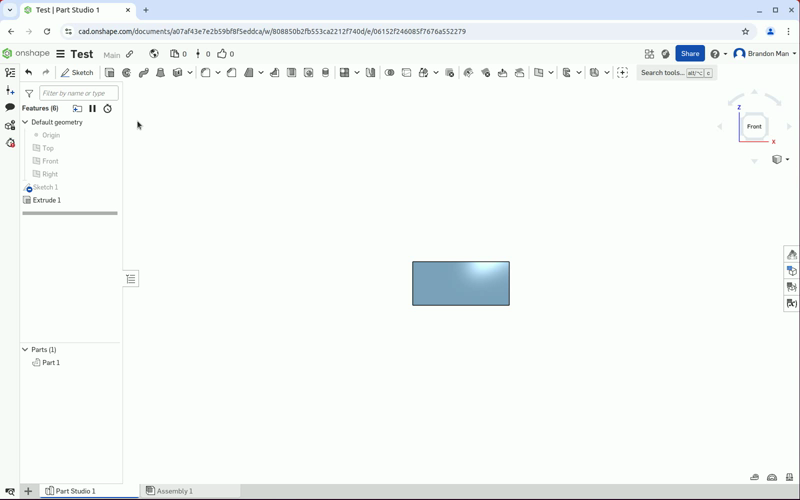
key(shift+h)
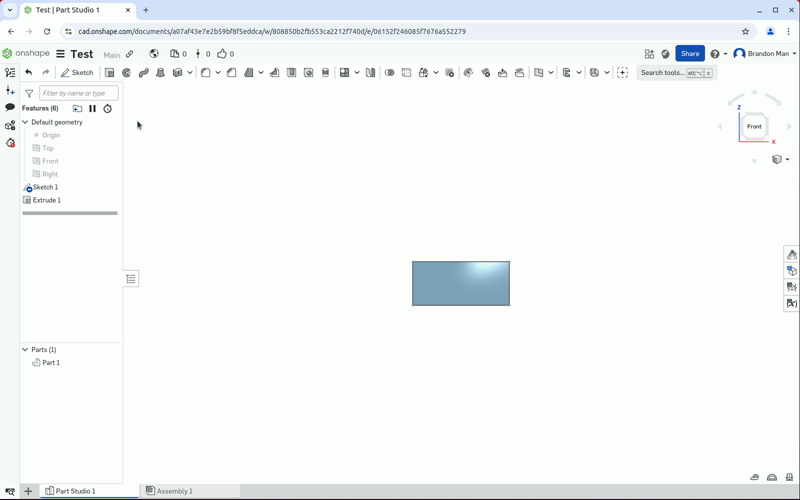
key(shift+h)
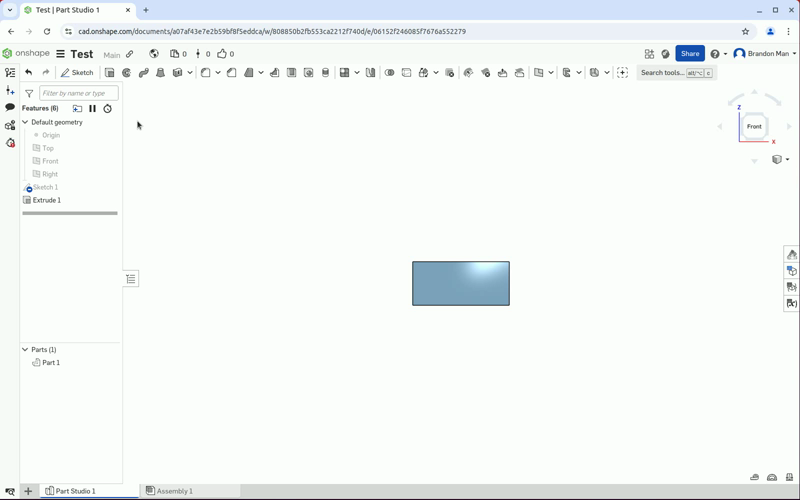
mouse_move(73, 189)
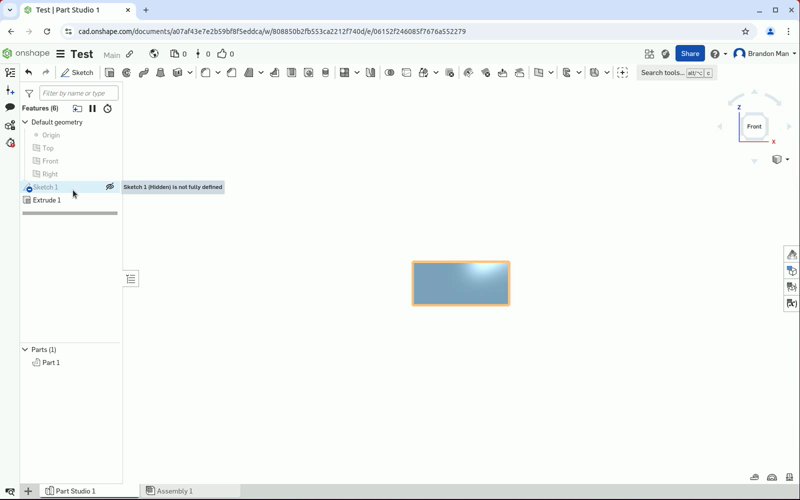
click(73, 189)
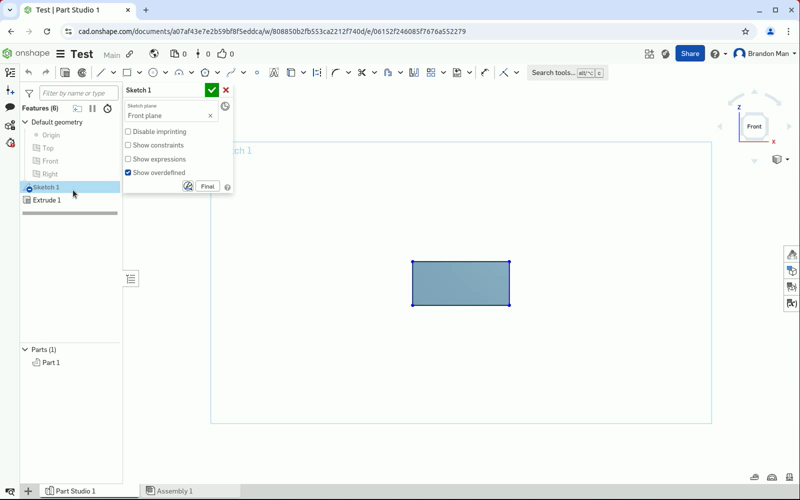
mouse_move(229, 92)
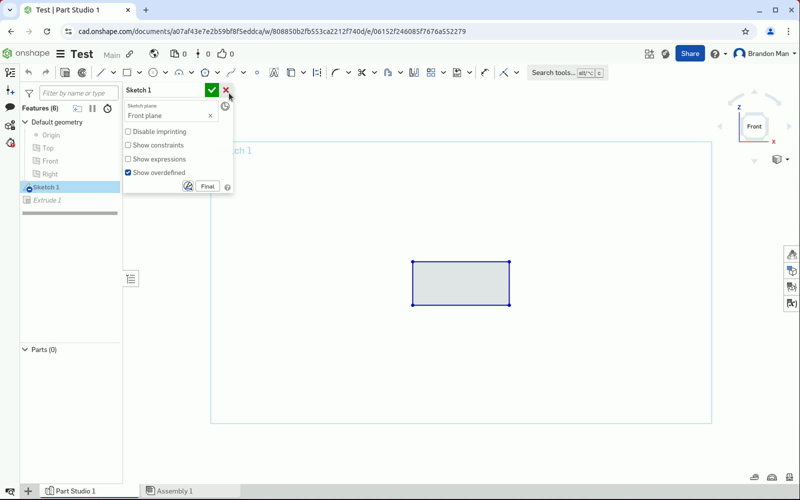
click(229, 92)
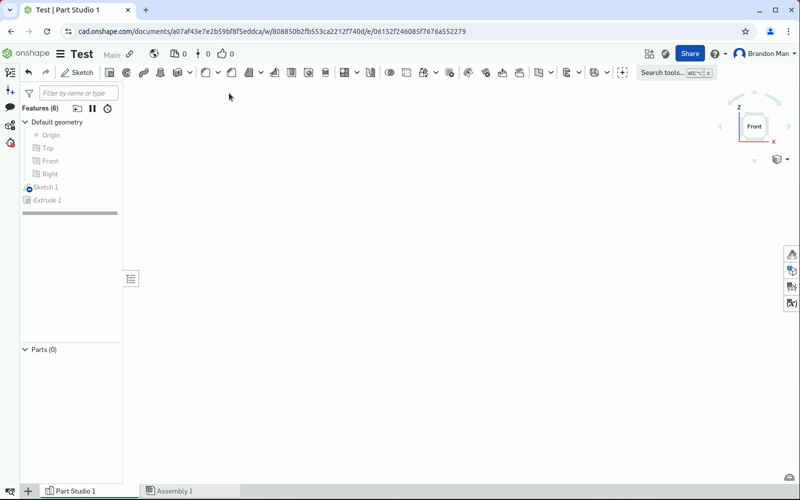
mouse_move(73, 352)
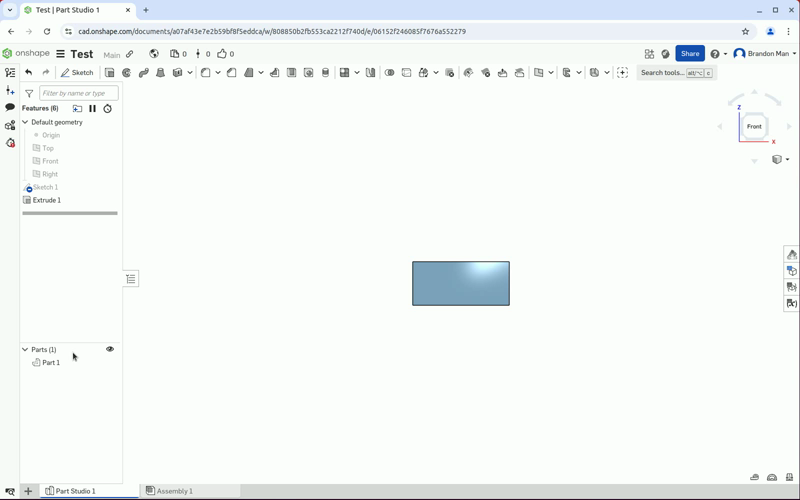
key(y)
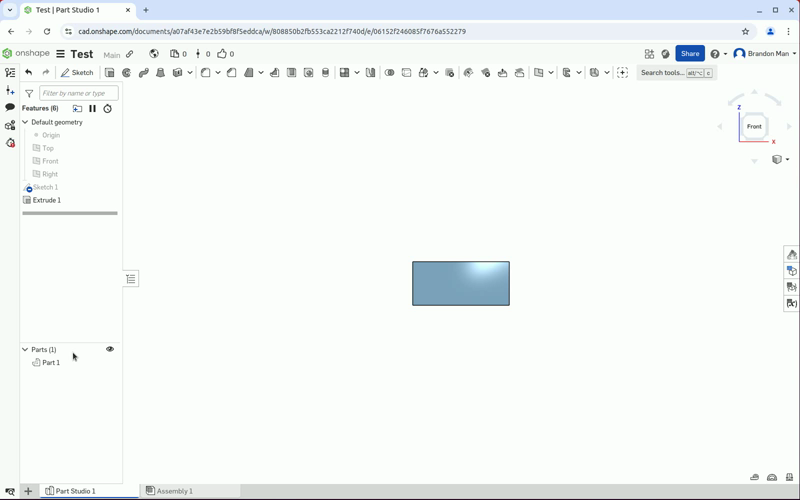
key(shift+p)
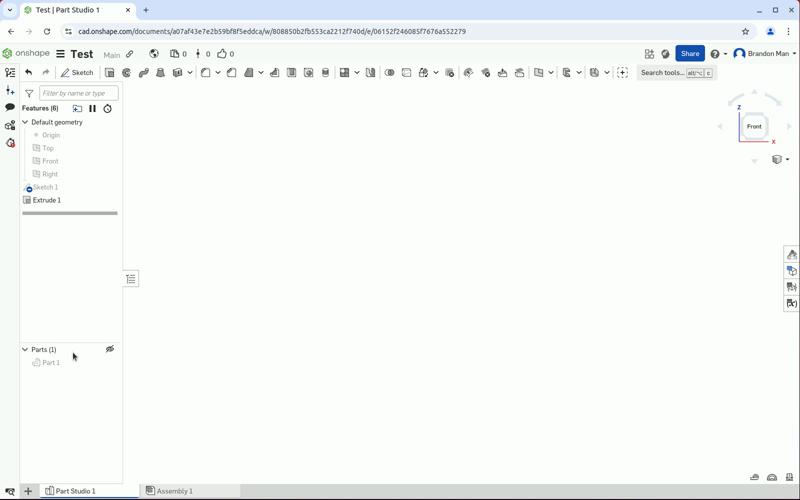
key(space)
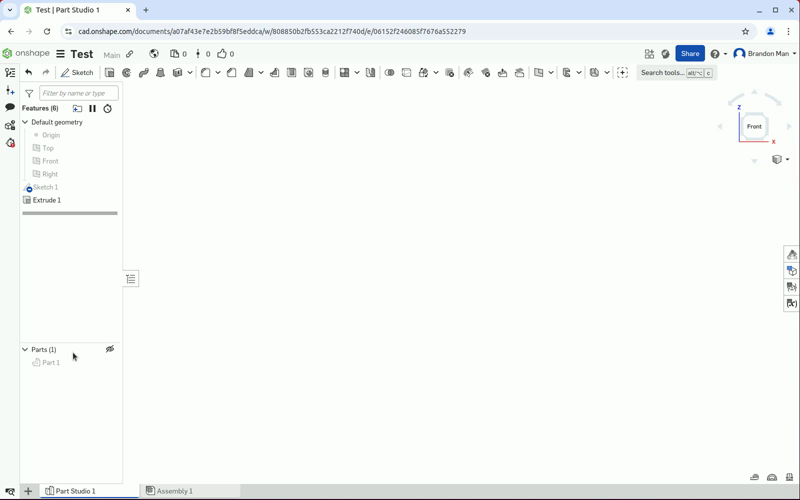
key_down(shift)
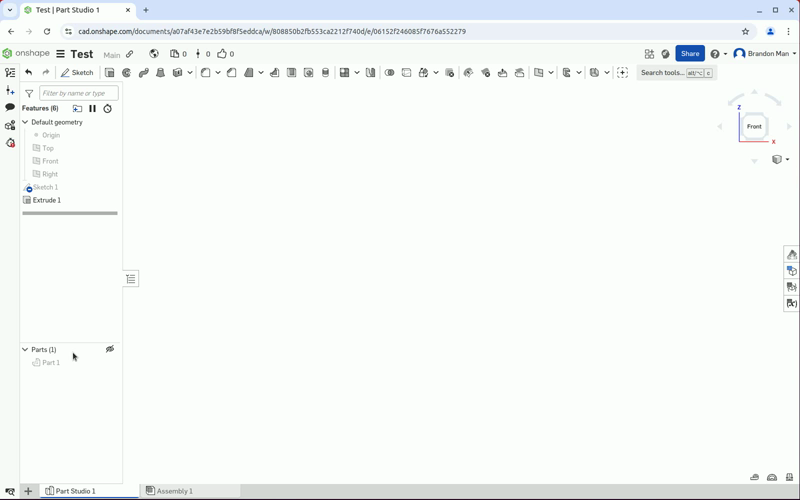
key(down)
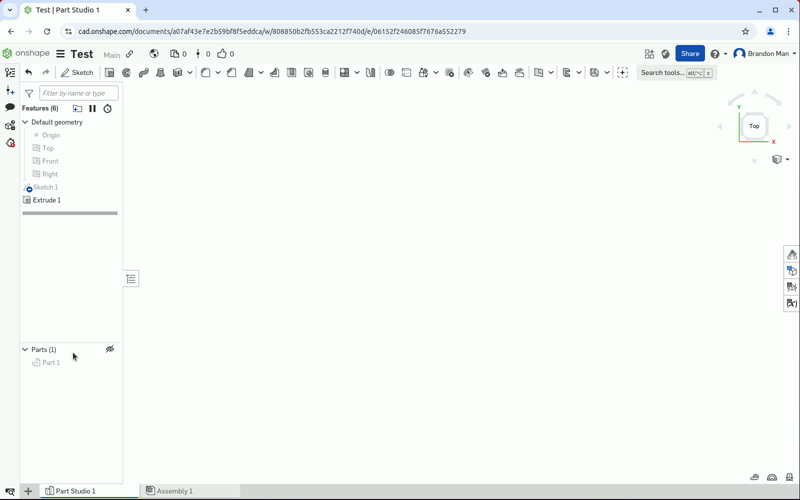
key_up(shift)
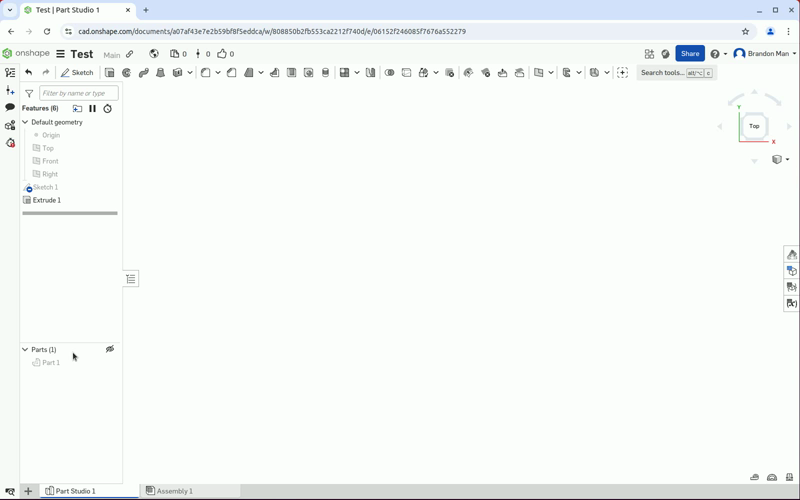
mouse_move(73, 352)
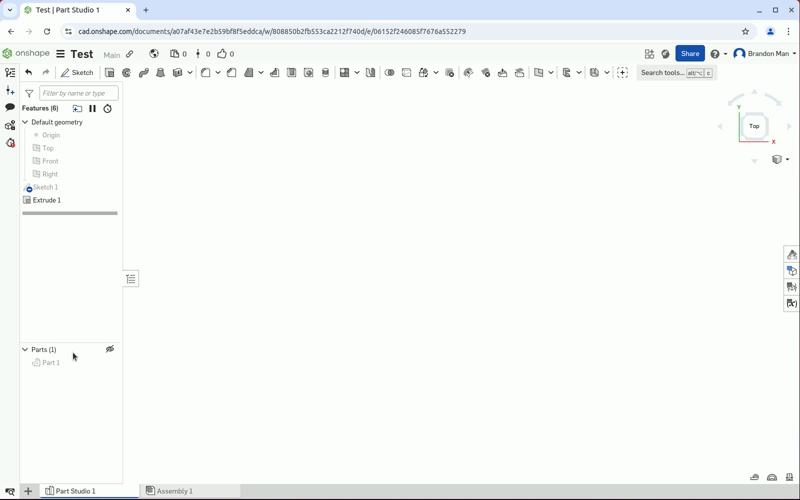
key(shift+y)
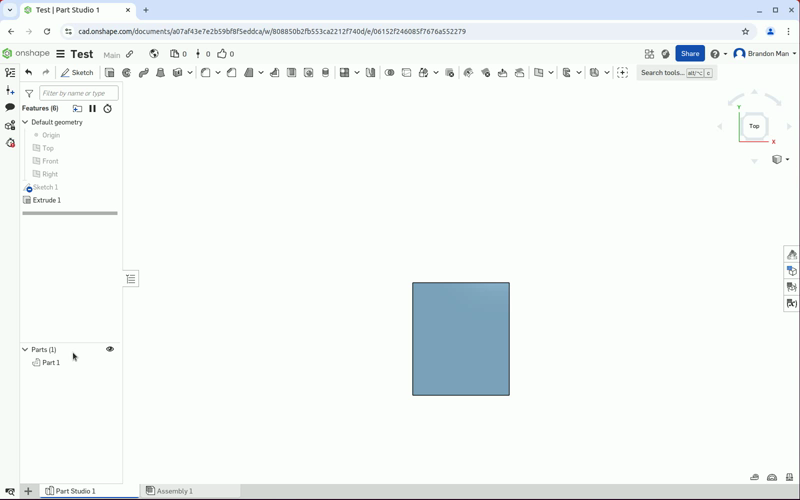
mouse_move(541, 75)
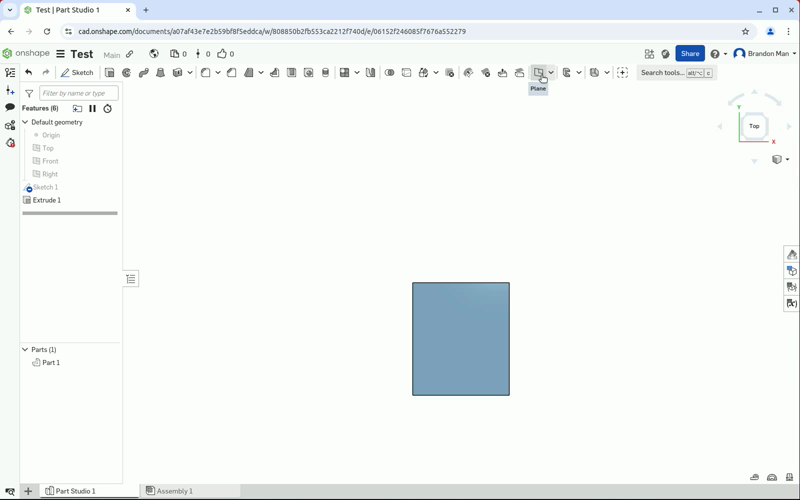
click(541, 75)
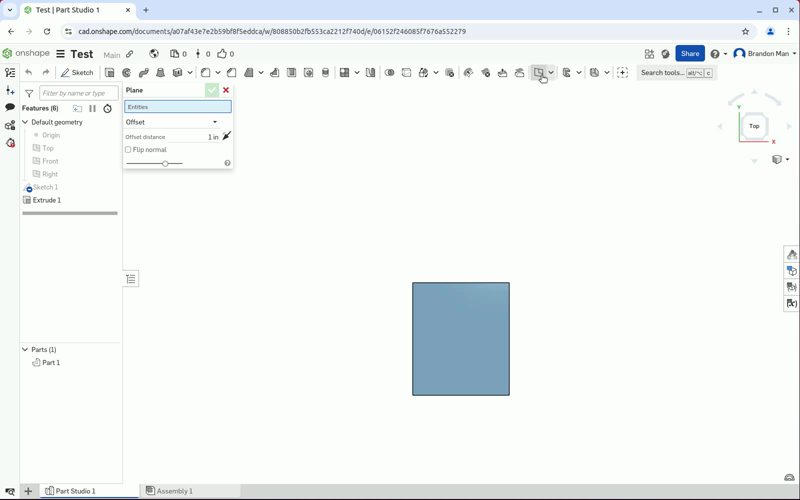
mouse_move(73, 150)
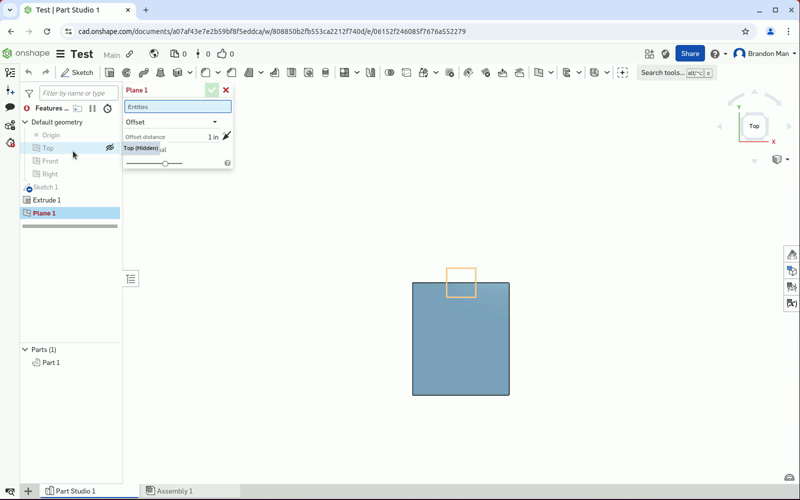
click(73, 150)
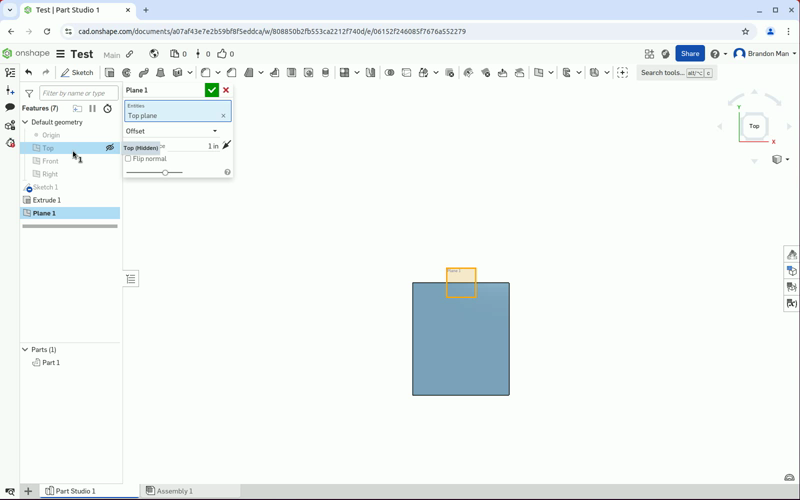
key(tab, 2)
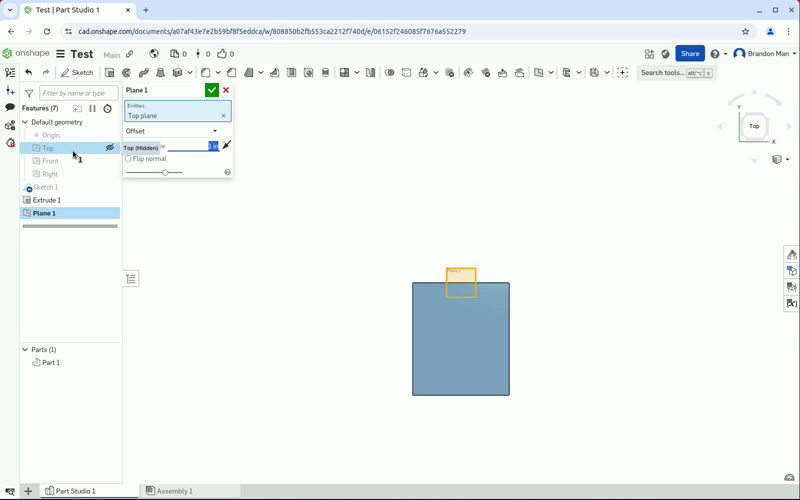
text(4.56)
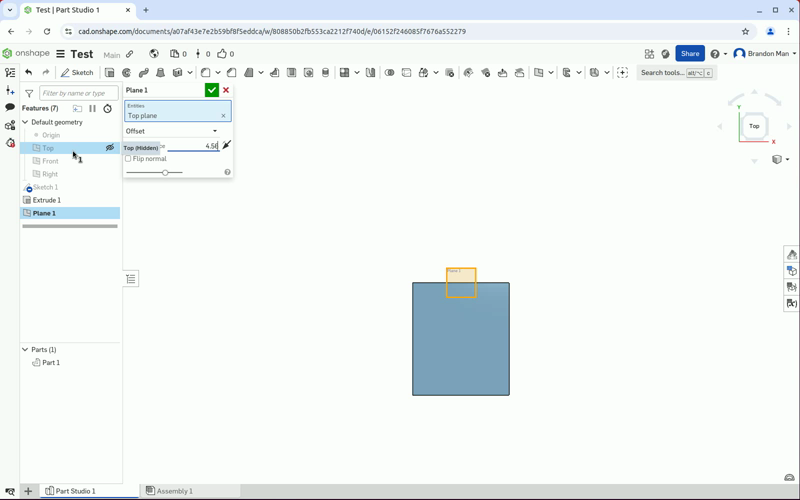
key(enter, 2)
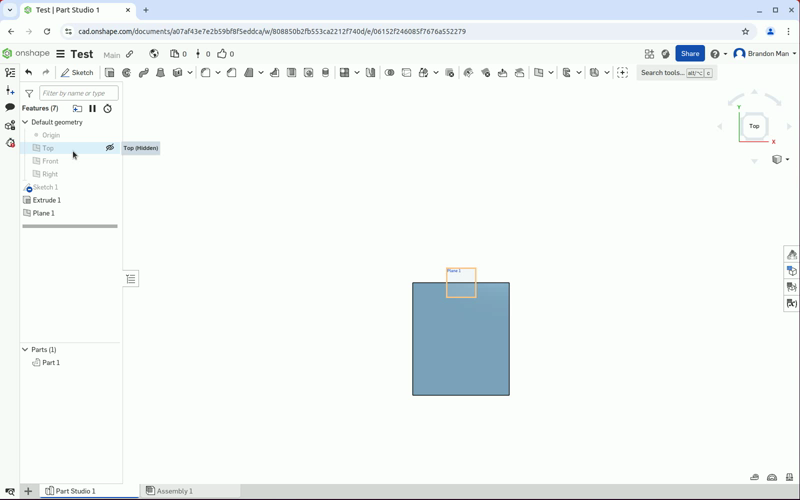
key(shift+s)
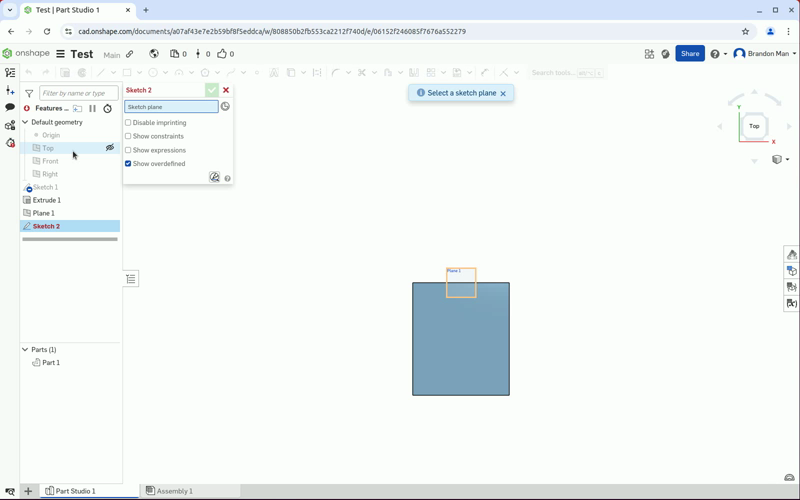
mouse_move(73, 215)
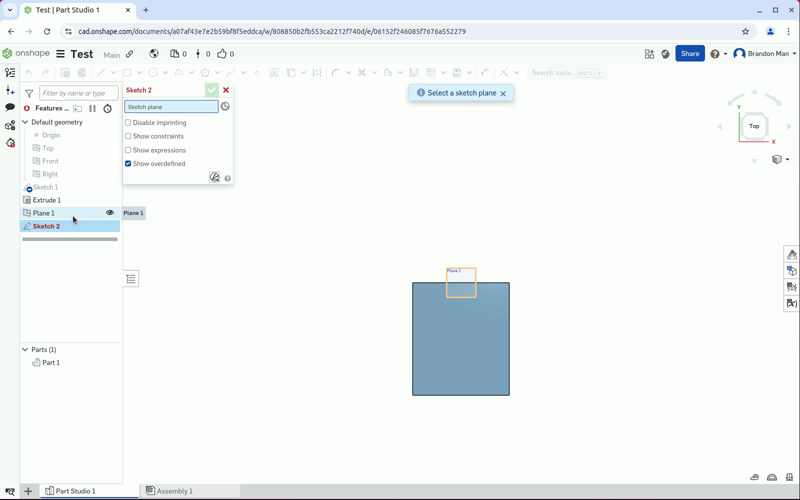
click(73, 215)
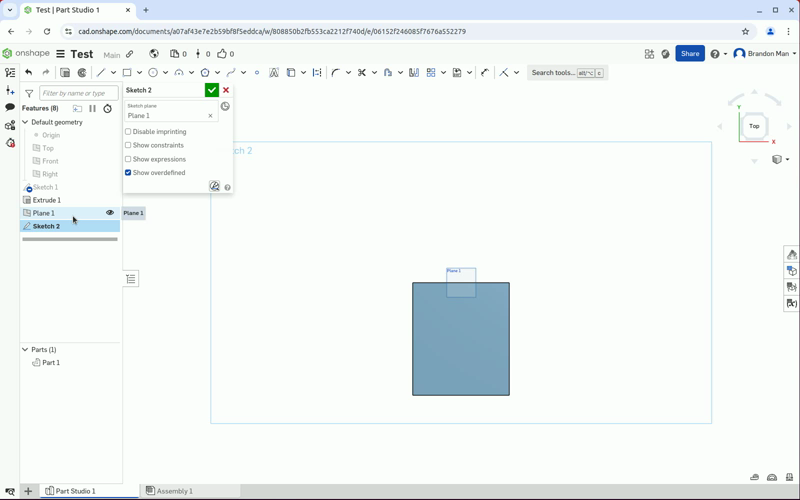
mouse_move(73, 352)
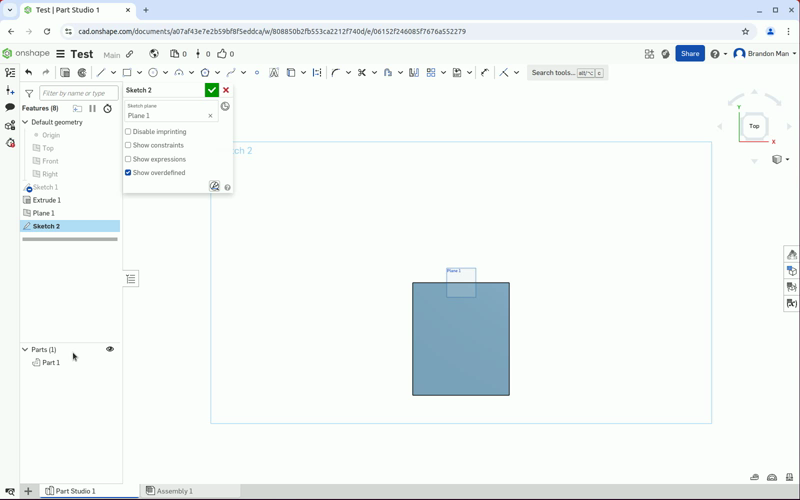
key(y)
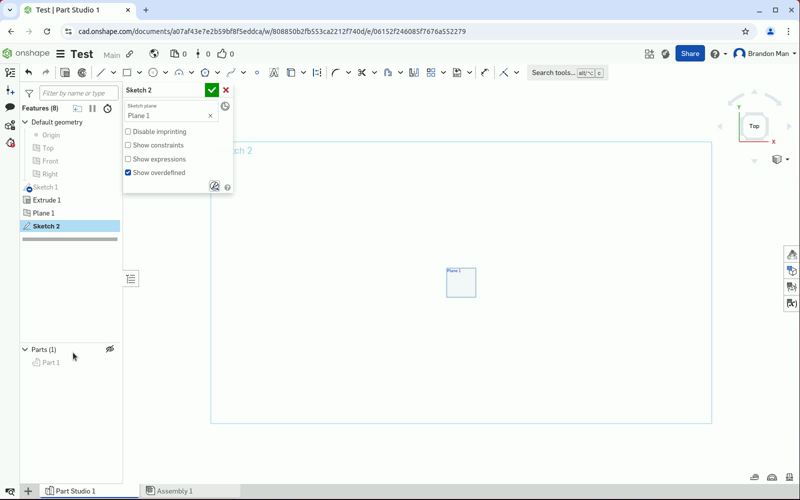
key(l)
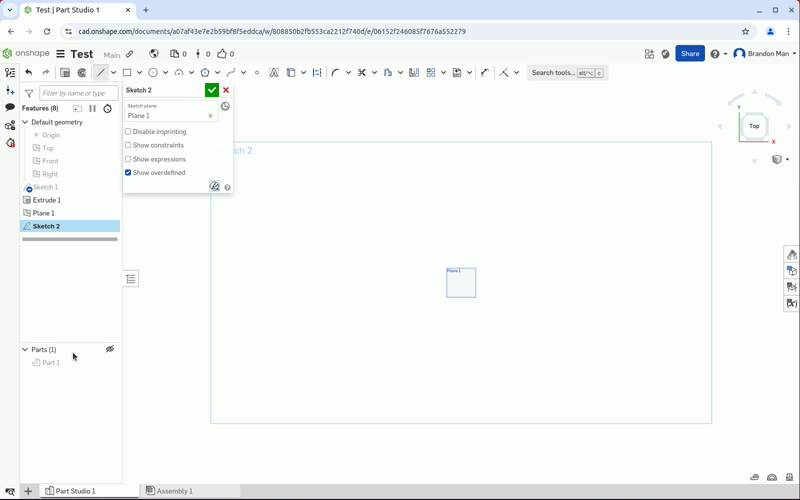
key_down(shift)
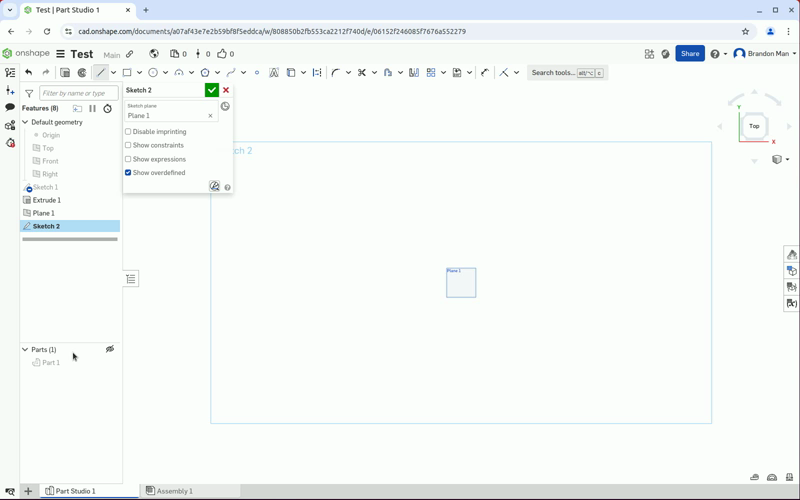
mouse_move(417, 388)
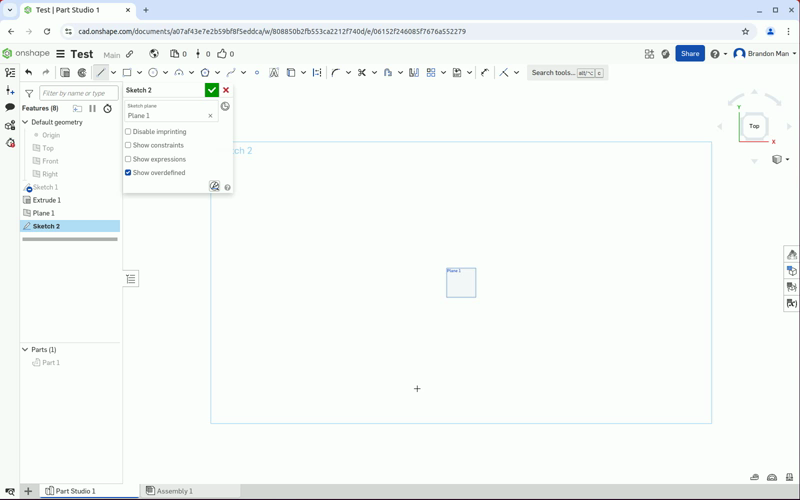
click(417, 388)
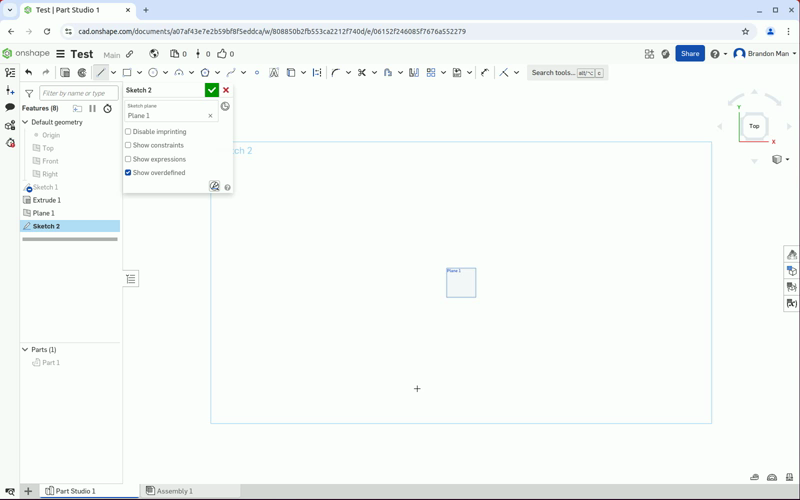
key_up(shift)
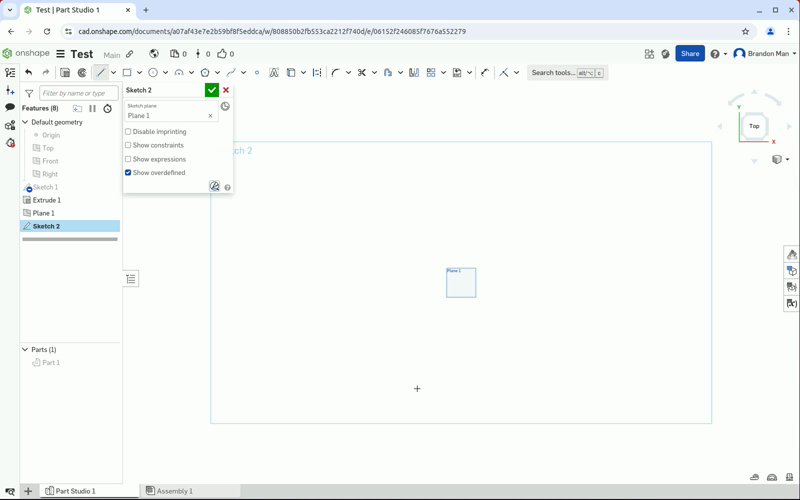
key_down(shift)
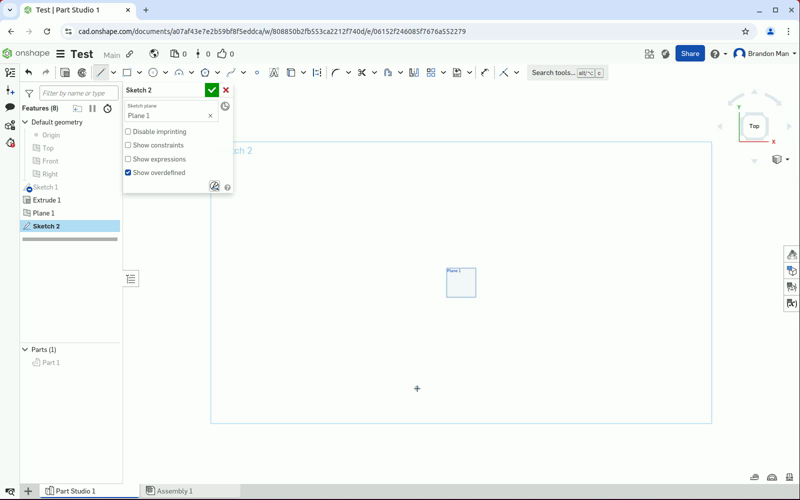
mouse_move(504, 388)
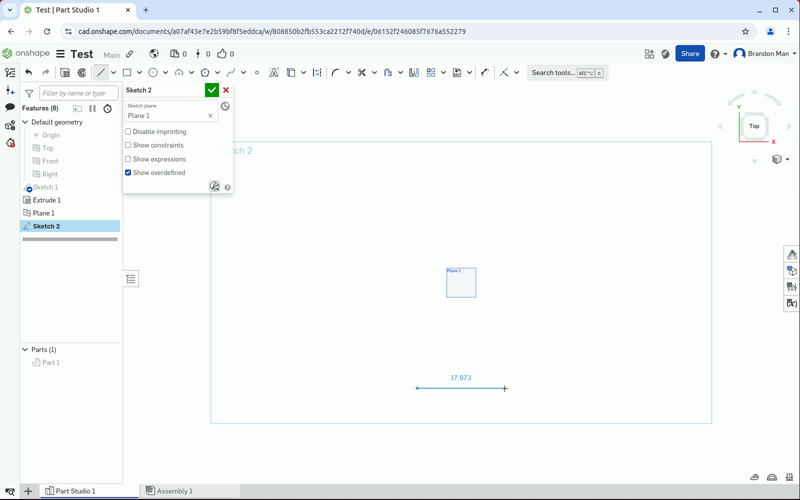
click(504, 388)
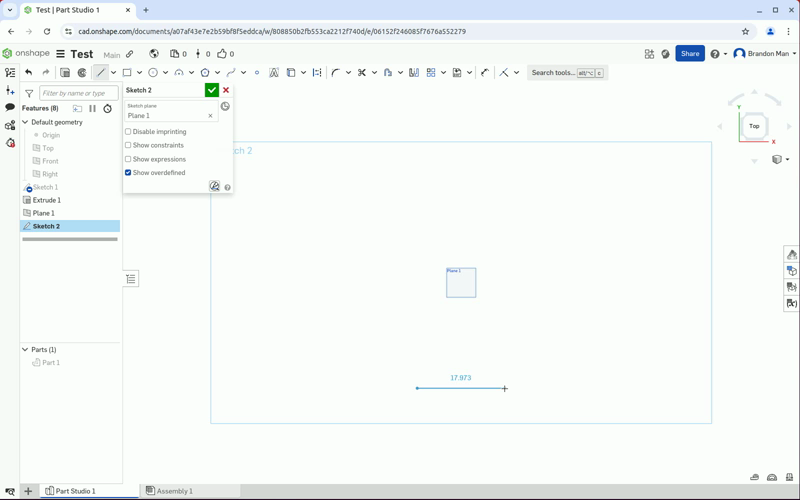
key_up(shift)
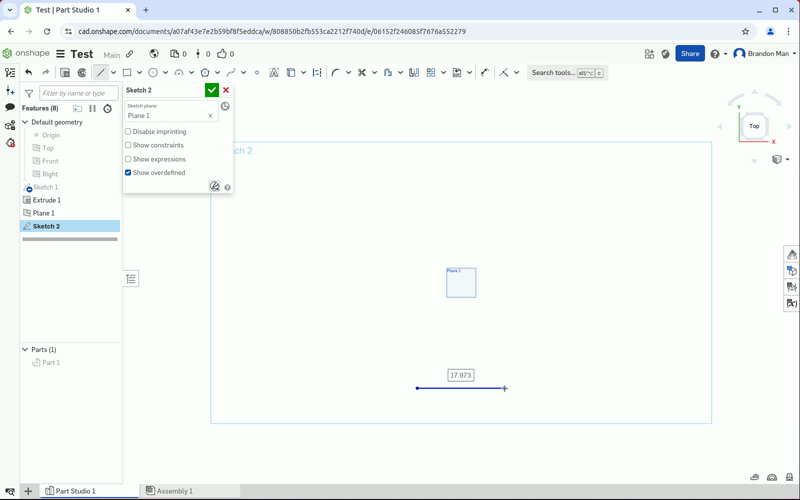
key_down(shift)
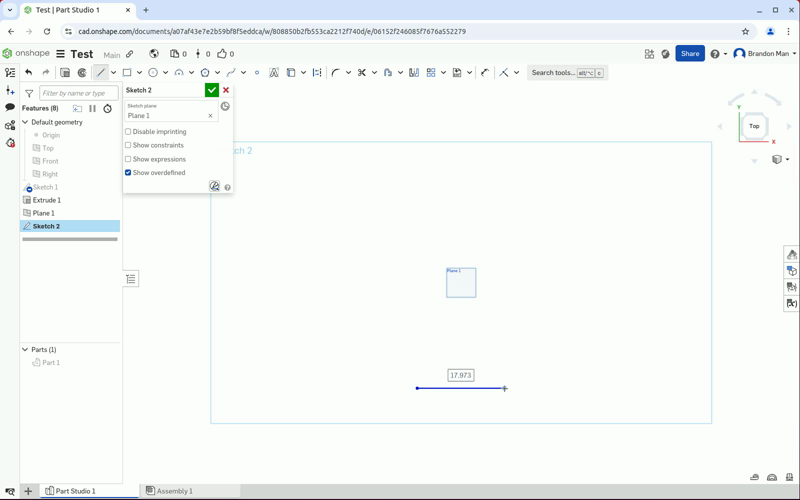
mouse_move(504, 287)
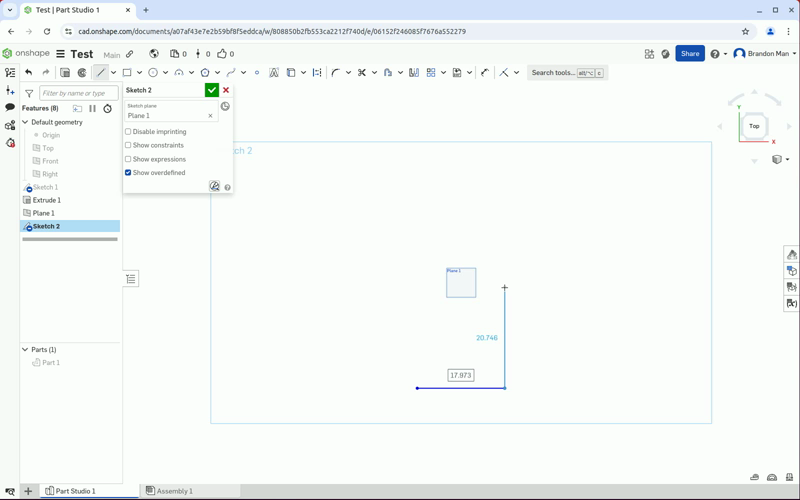
click(504, 287)
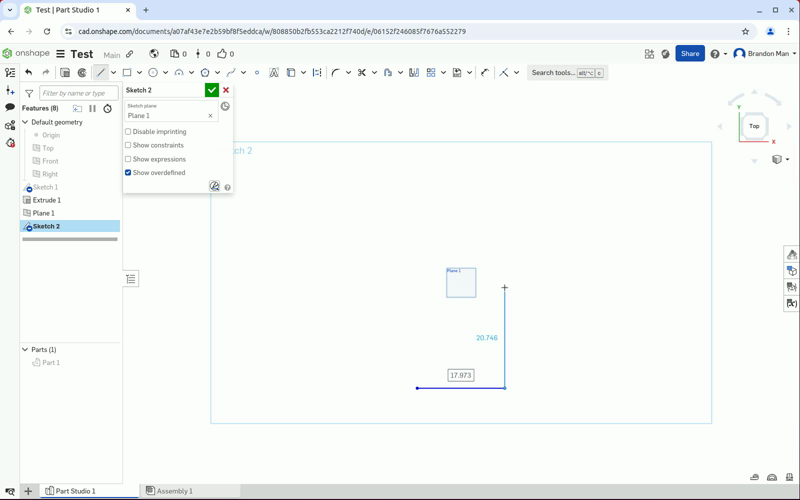
key_up(shift)
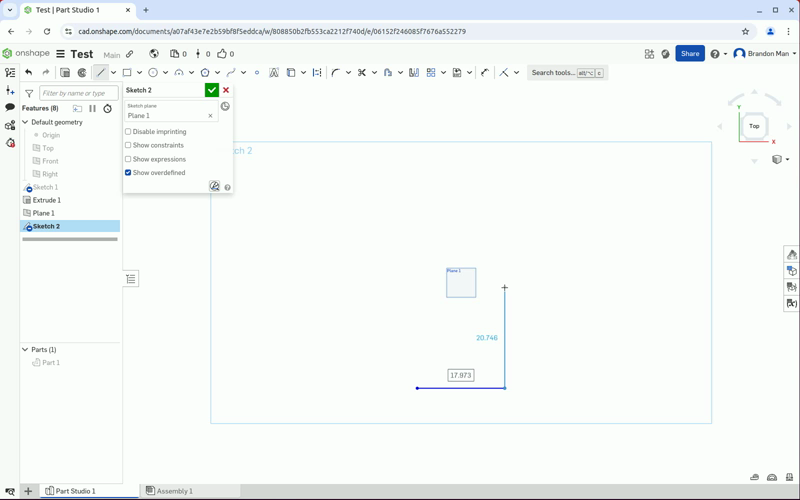
key_down(shift)
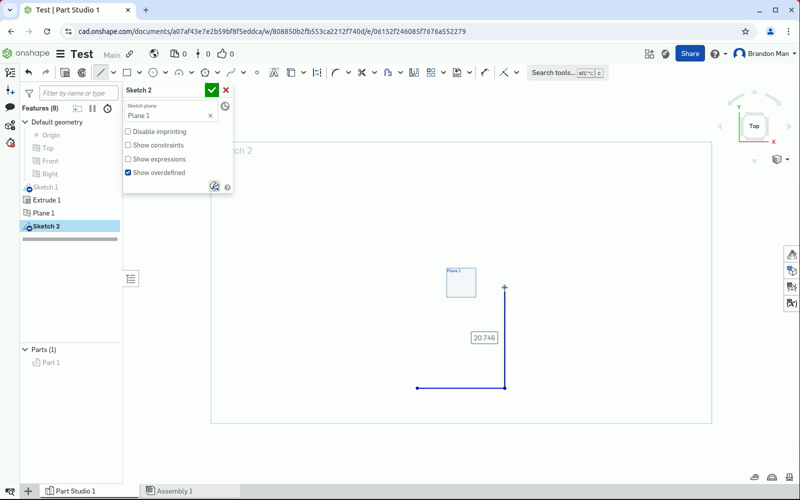
mouse_move(417, 287)
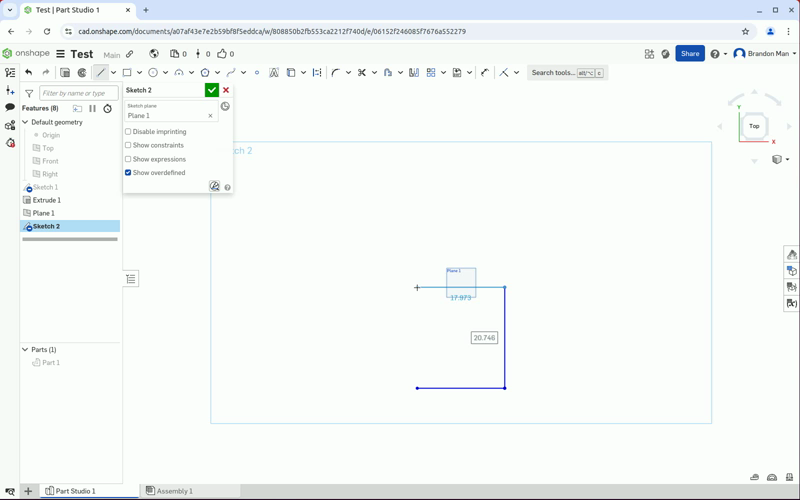
click(417, 287)
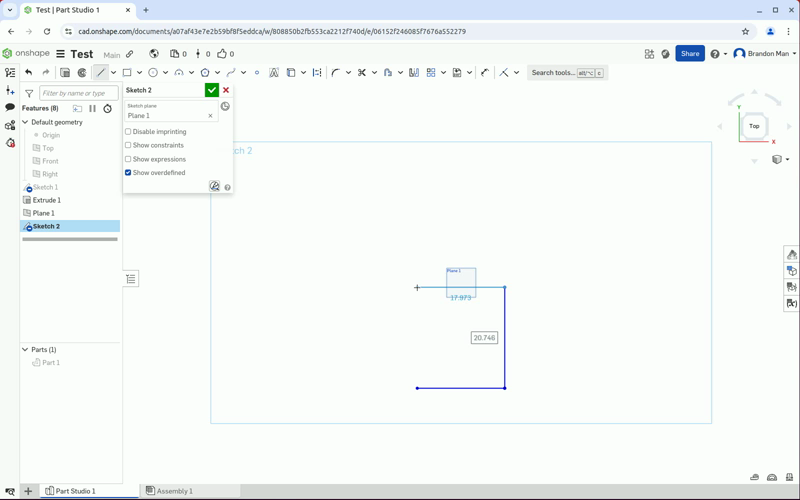
key_up(shift)
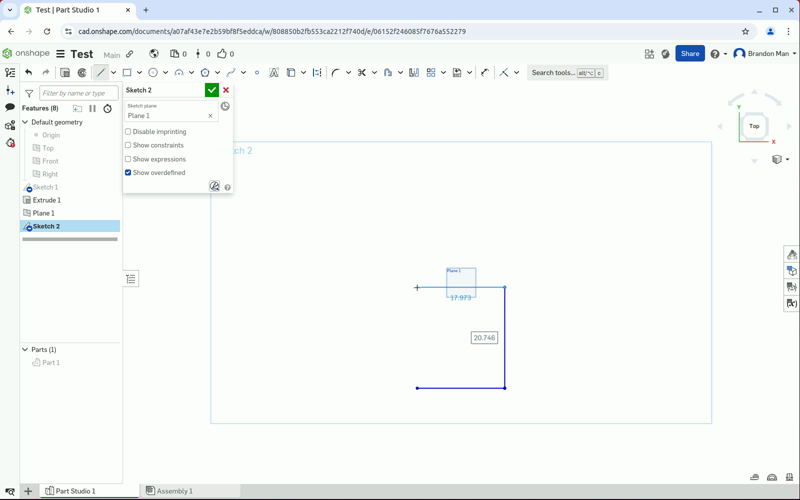
key_down(shift)
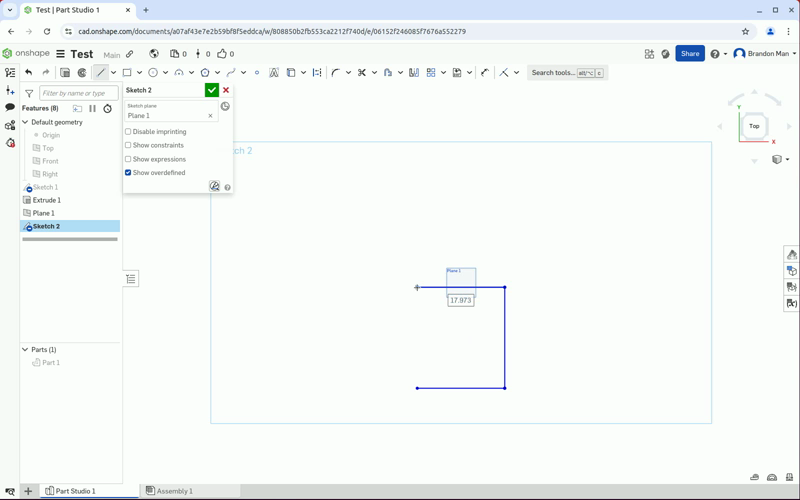
mouse_move(417, 388)
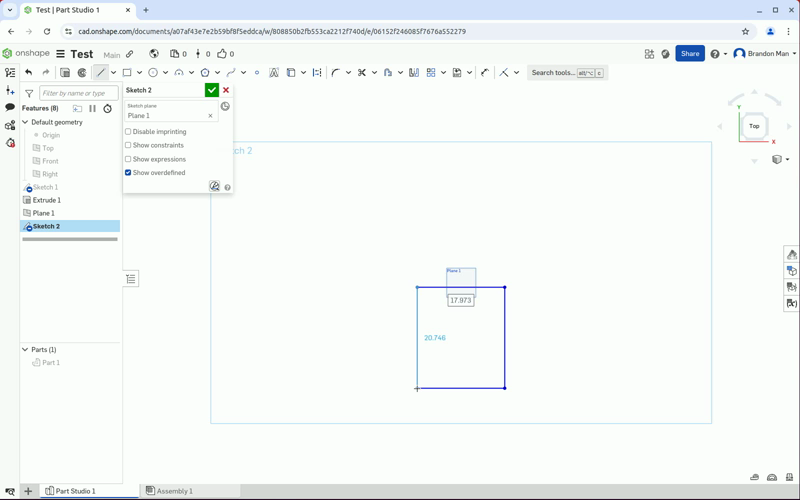
key_up(shift)
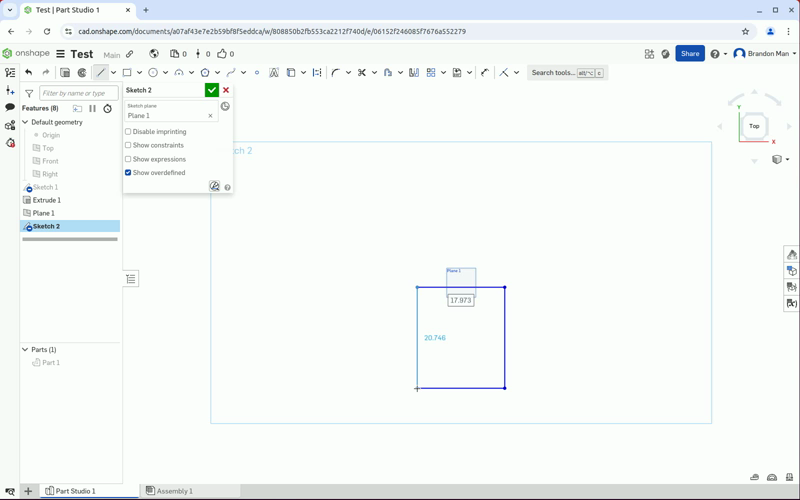
click(417, 388)
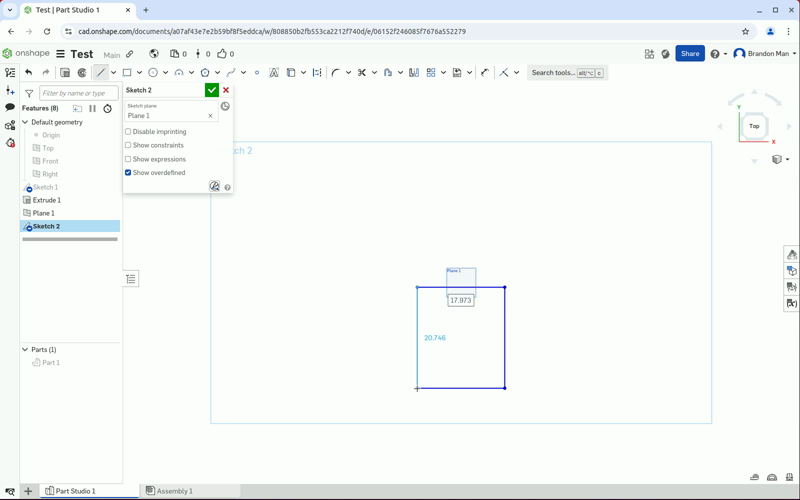
key(esc)
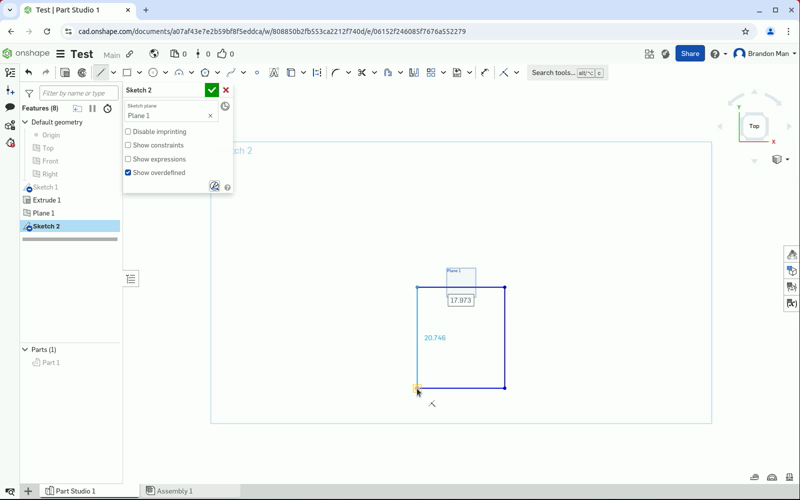
mouse_move(495, 343)
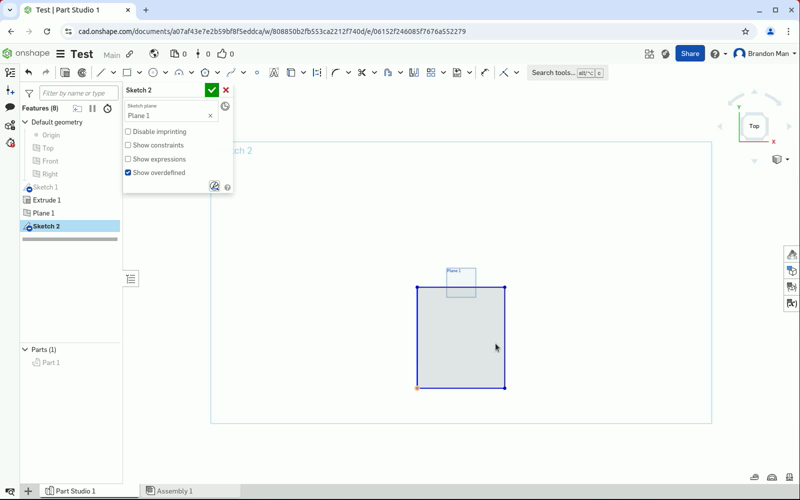
click(495, 343)
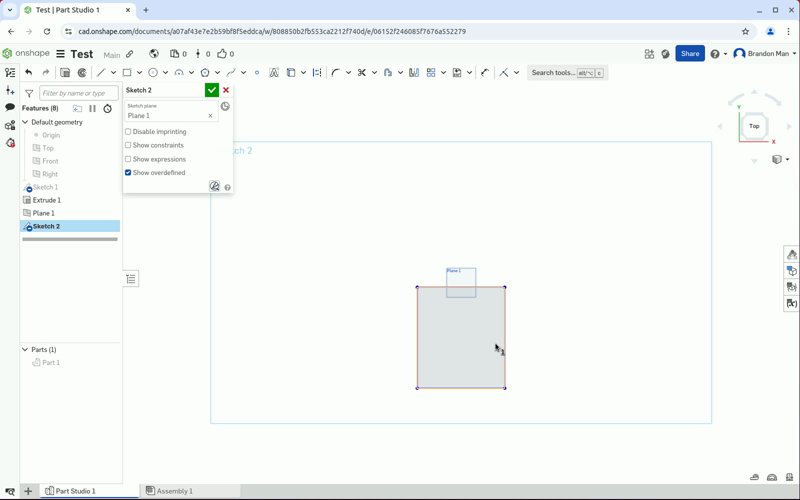
mouse_move(73, 352)
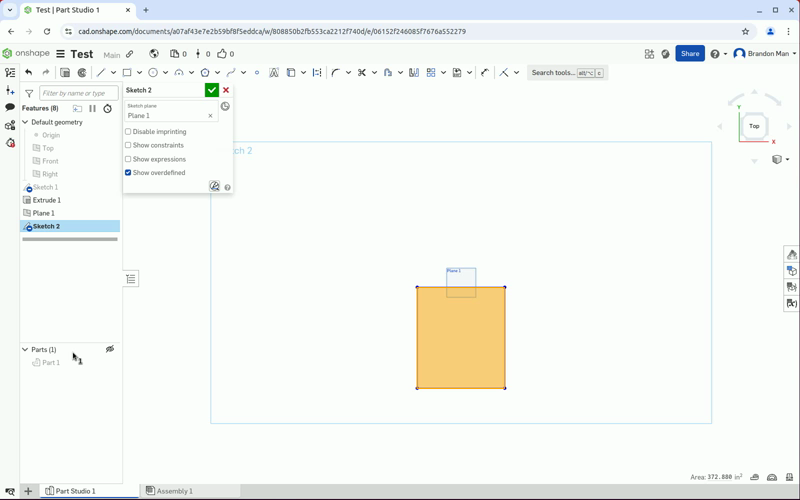
key(shift+y)
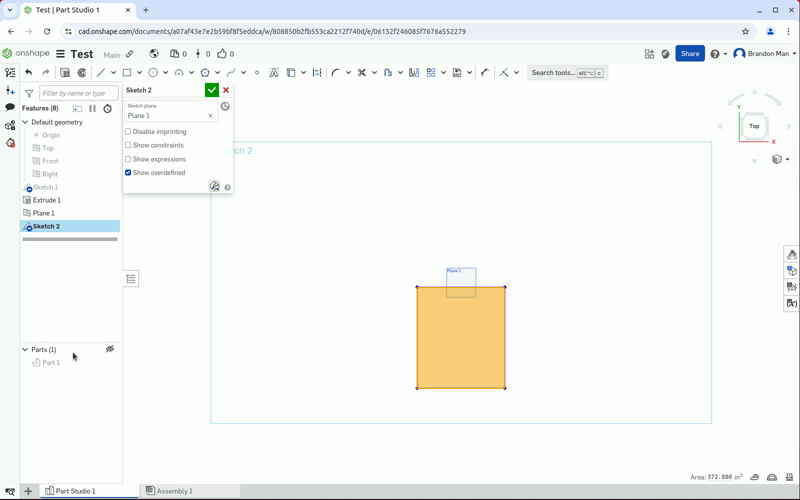
key(shift+e)
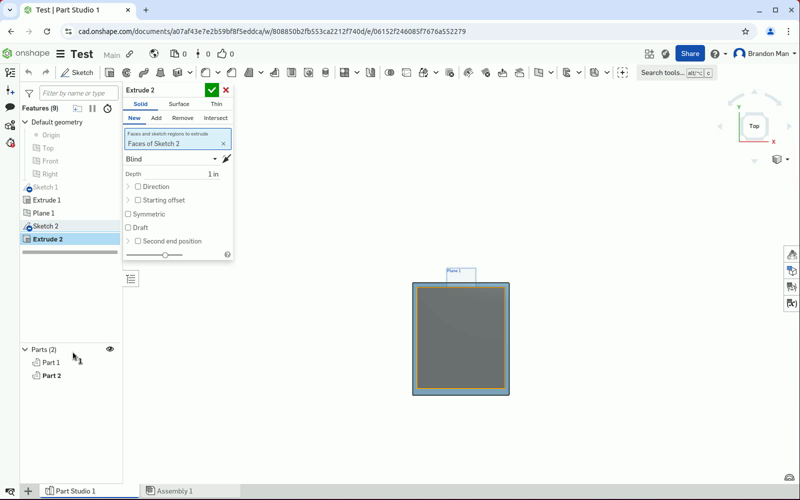
mouse_move(143, 106)
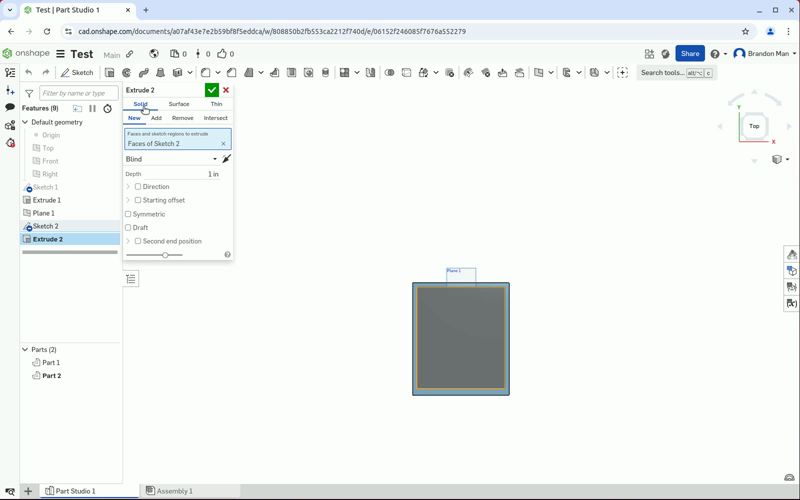
click(143, 106)
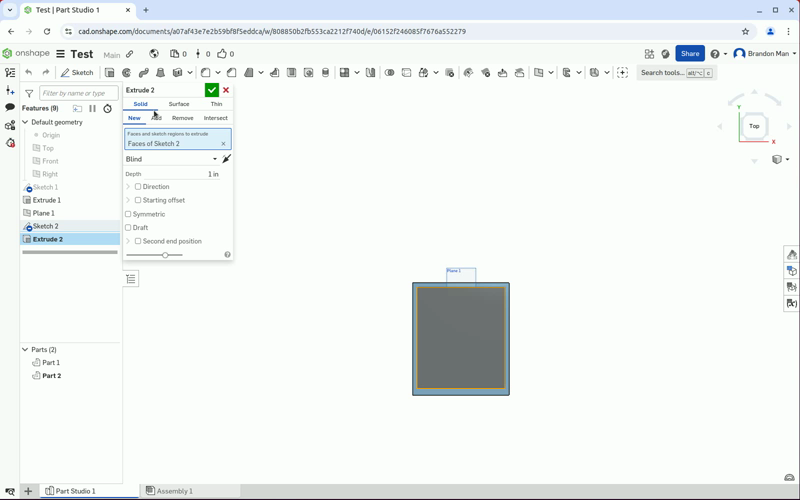
mouse_move(186, 120)
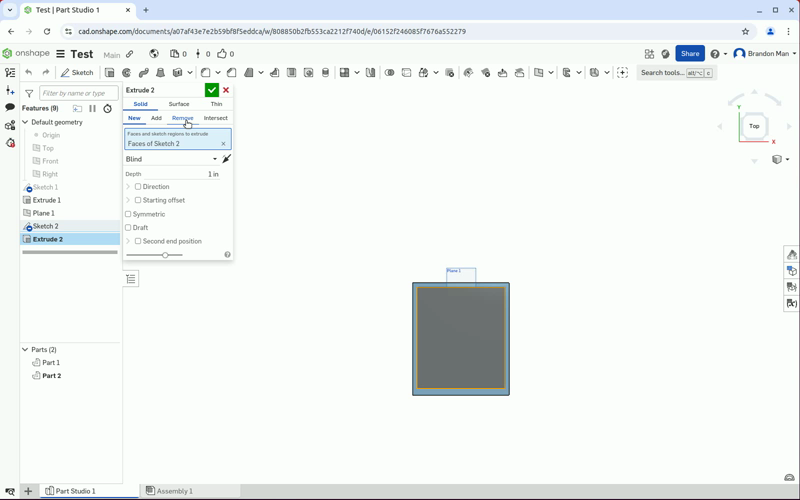
click(186, 120)
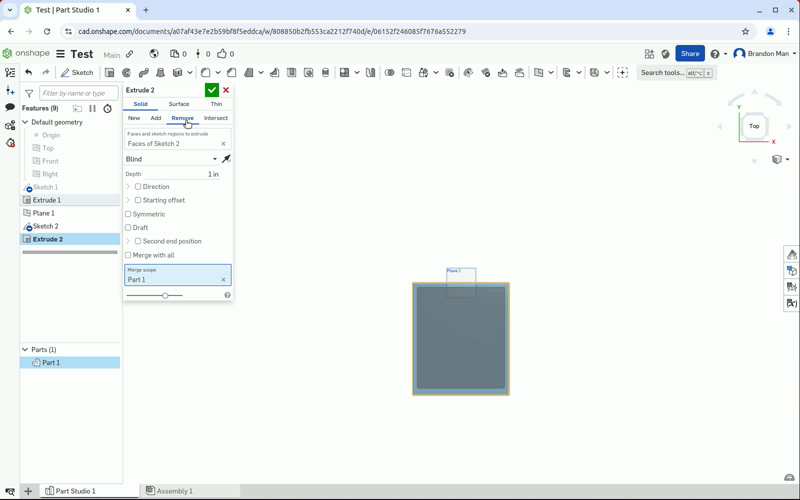
key(tab, 4)
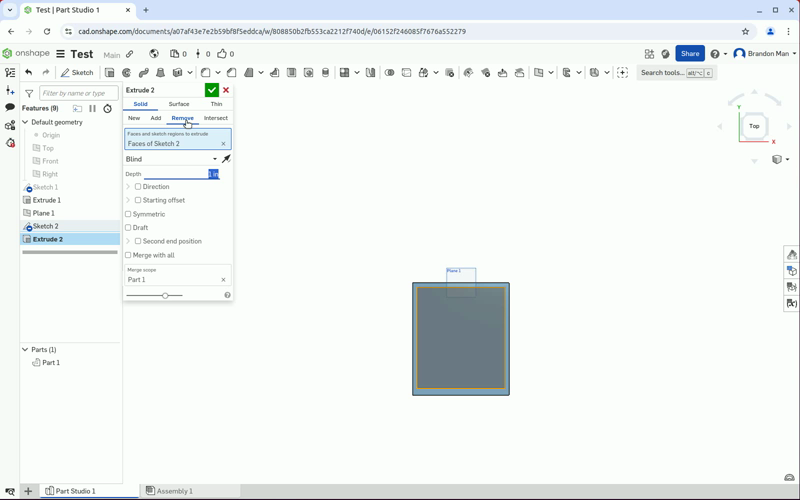
text(8.906)
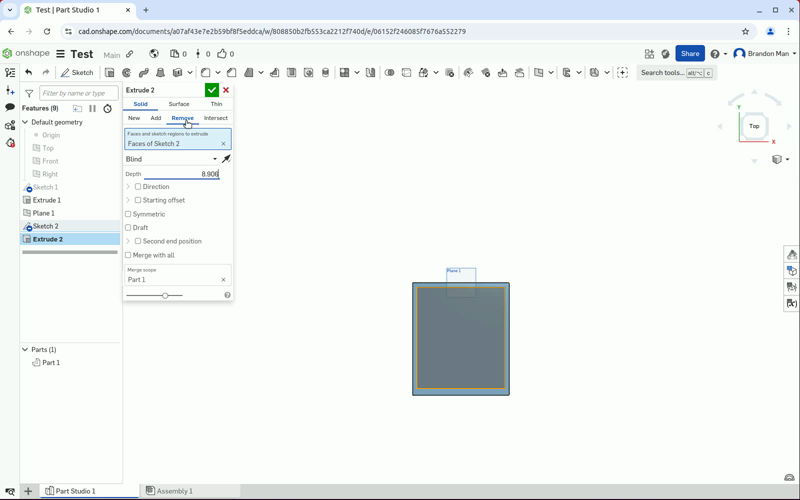
key(tab, 6)
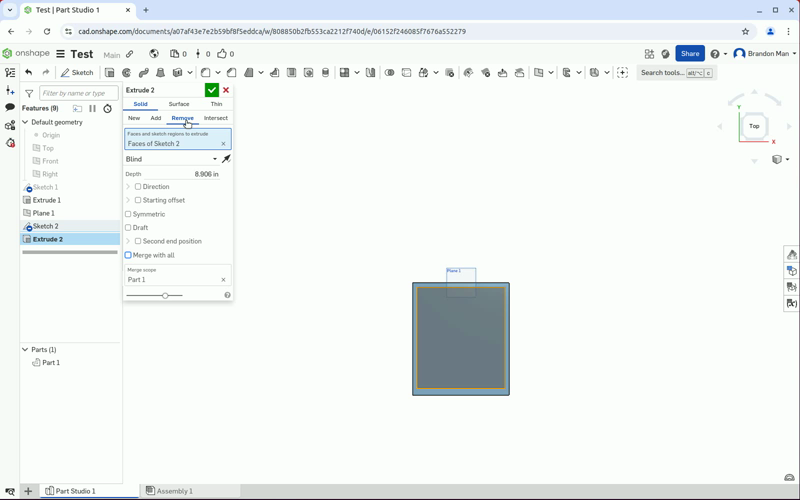
key(space)
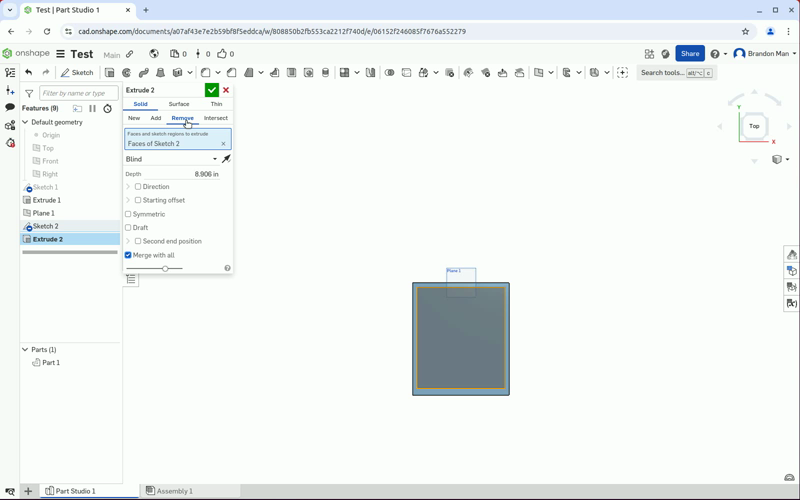
key(enter)
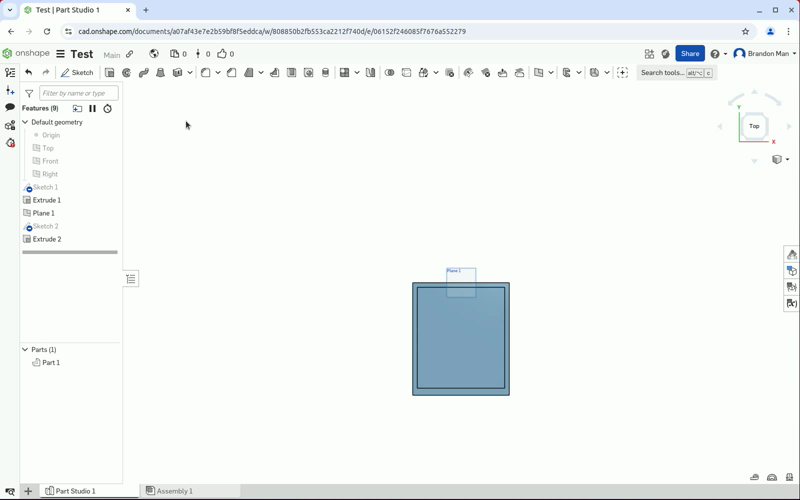
key(shift+h)
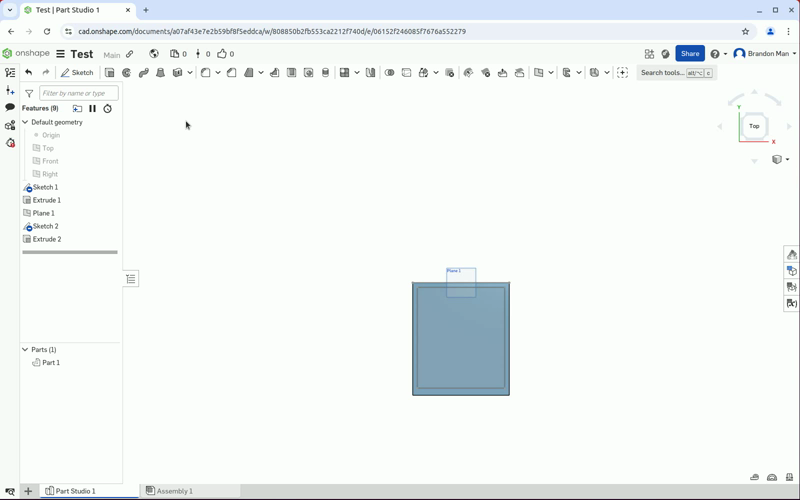
key(shift+h)
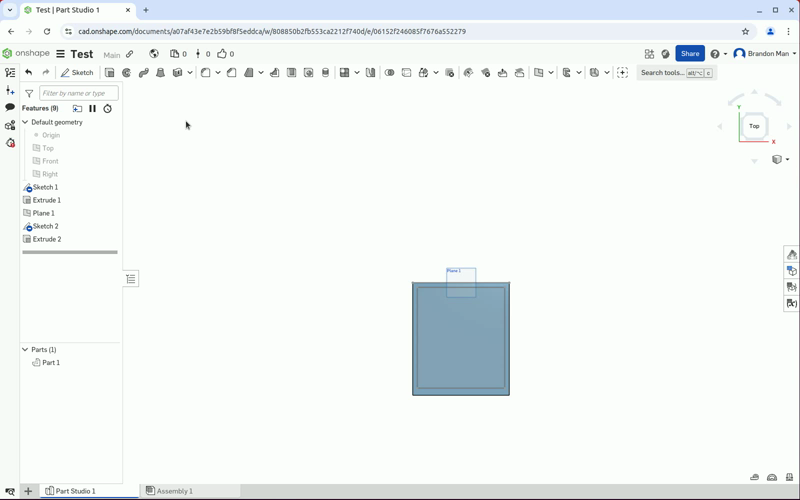
key(shift+7)
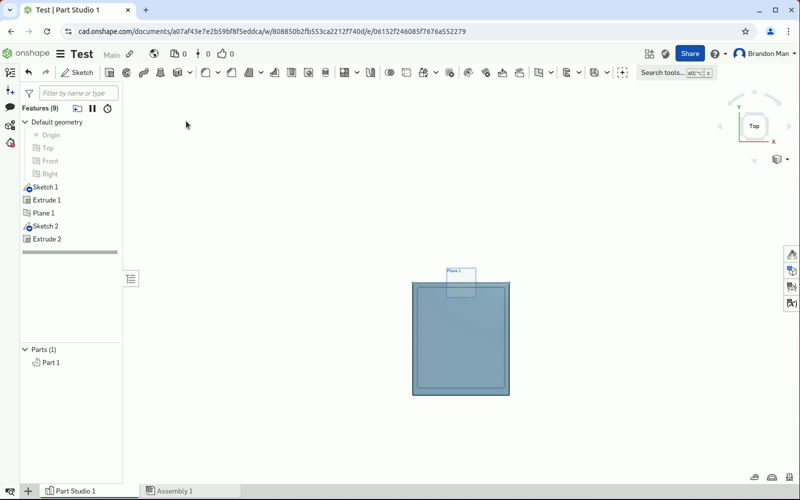
key(up, 3)
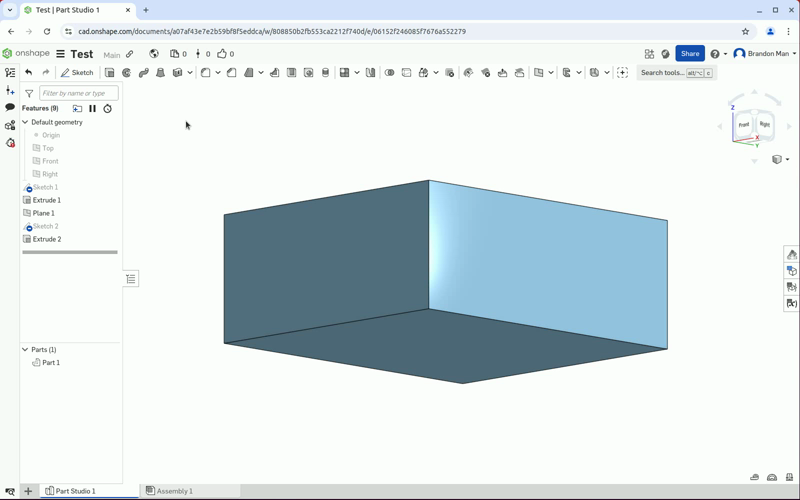
key(left, 3)
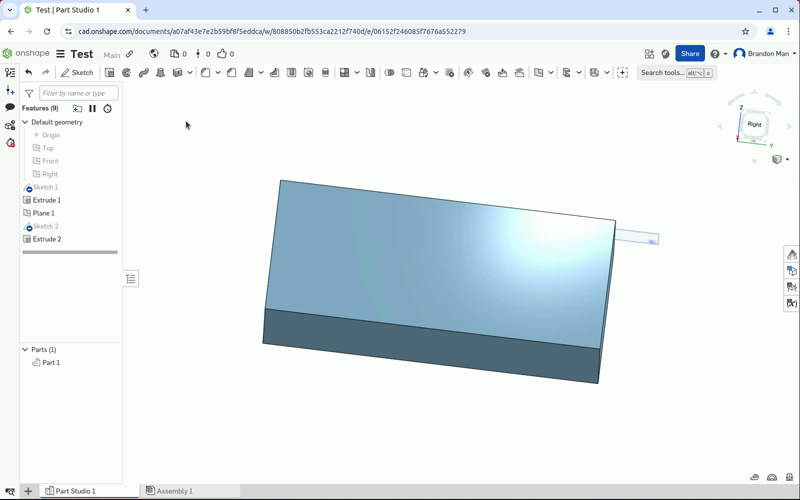
key(right, 3)
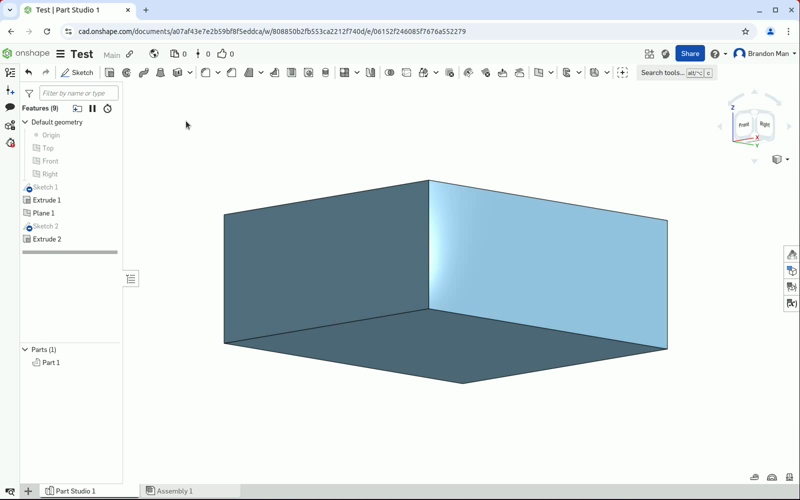
key(down, 3)
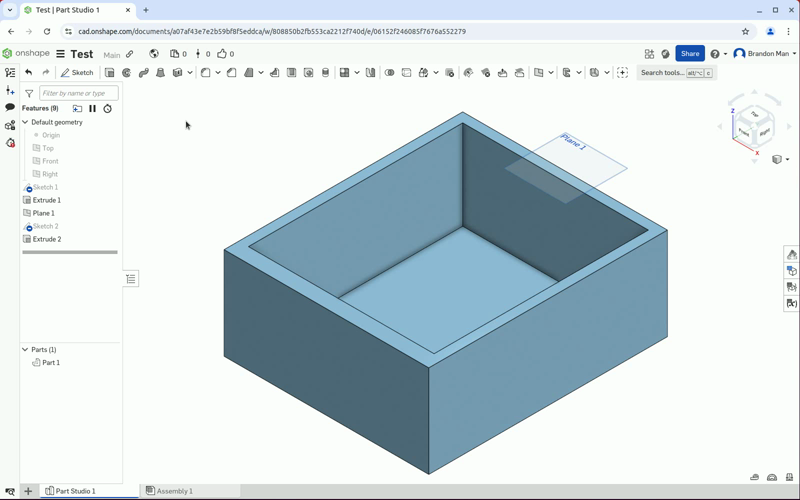
mouse_move(73, 189)
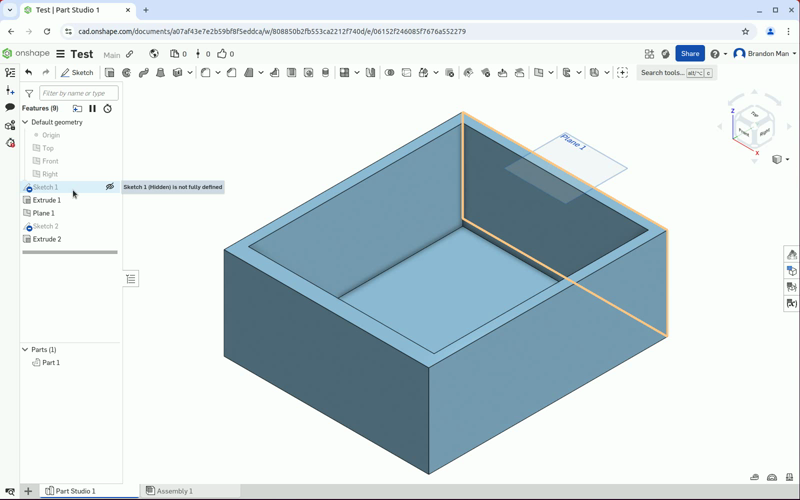
click(73, 189)